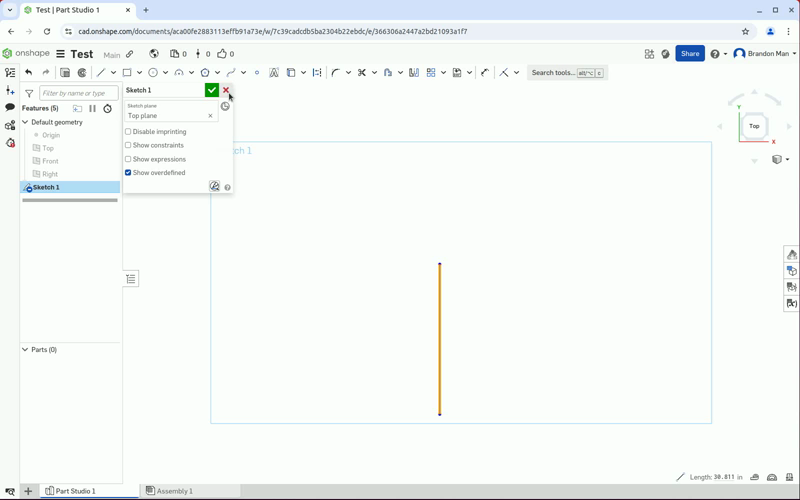
key(shift+h)
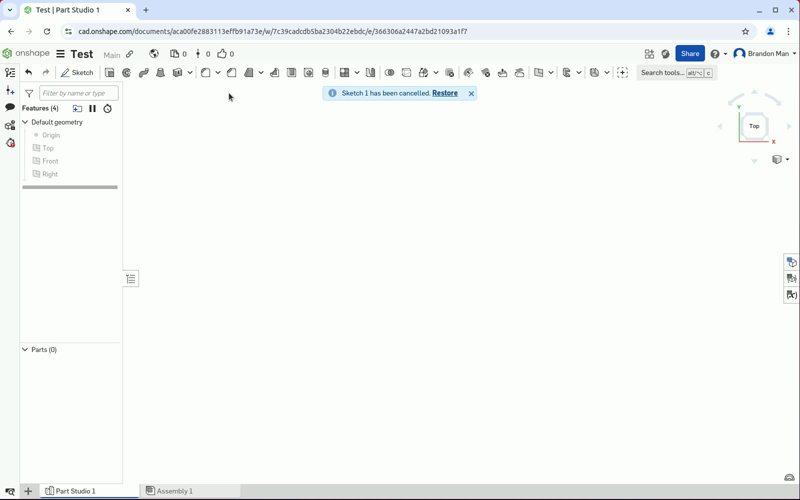
mouse_move(73, 352)
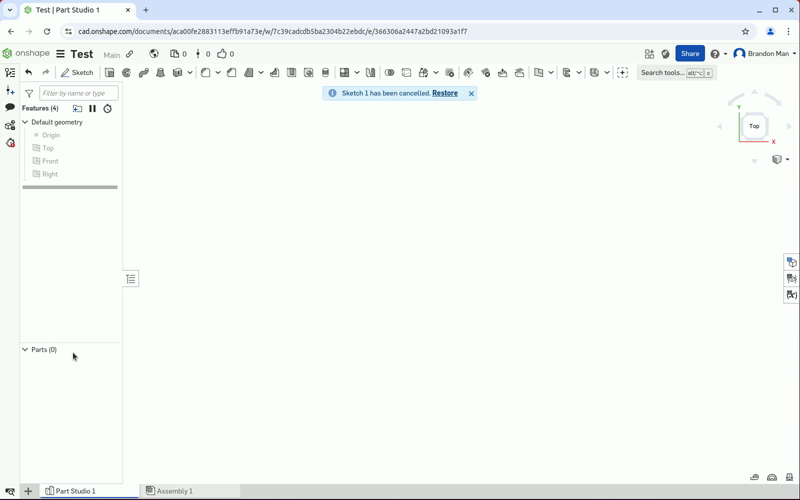
key(y)
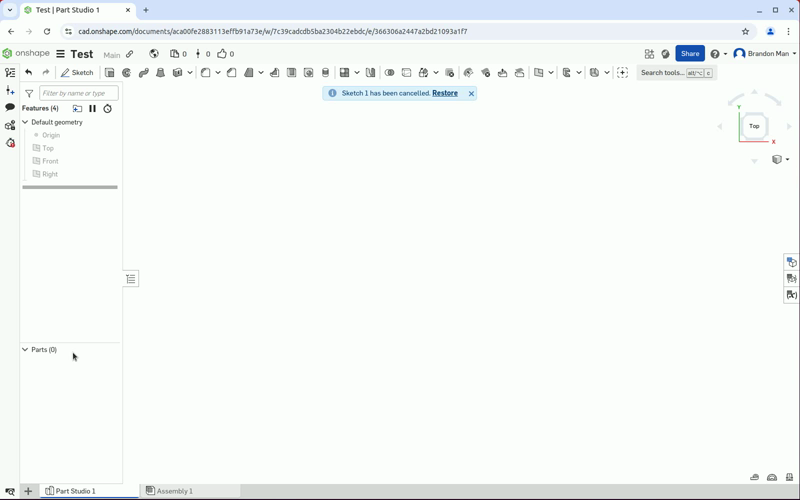
key(shift+p)
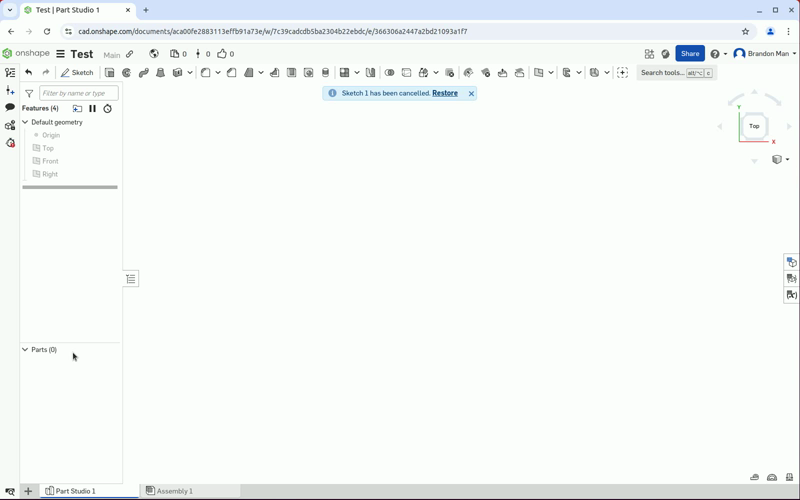
key(space)
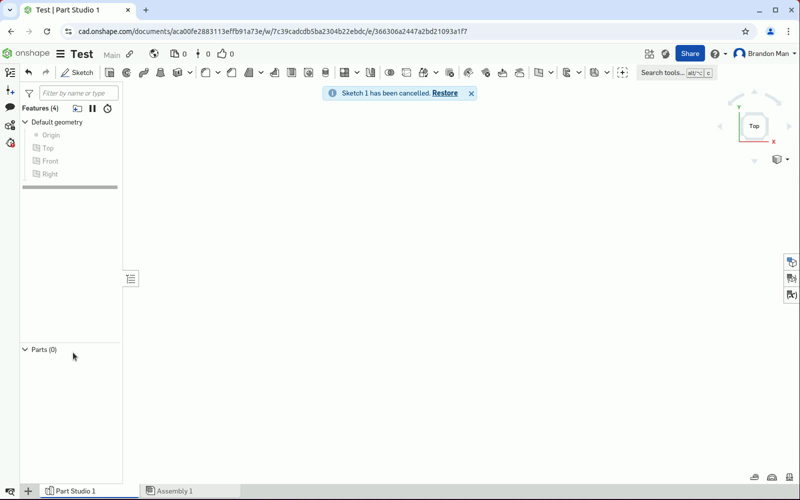
key_down(shift)
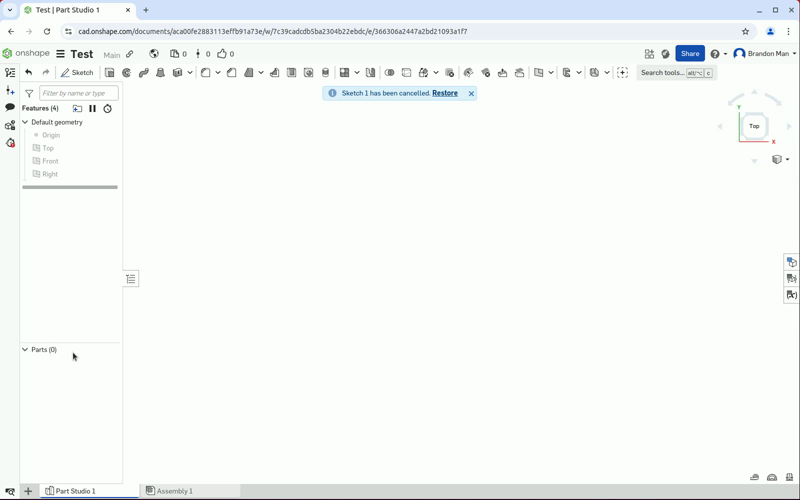
key(up)
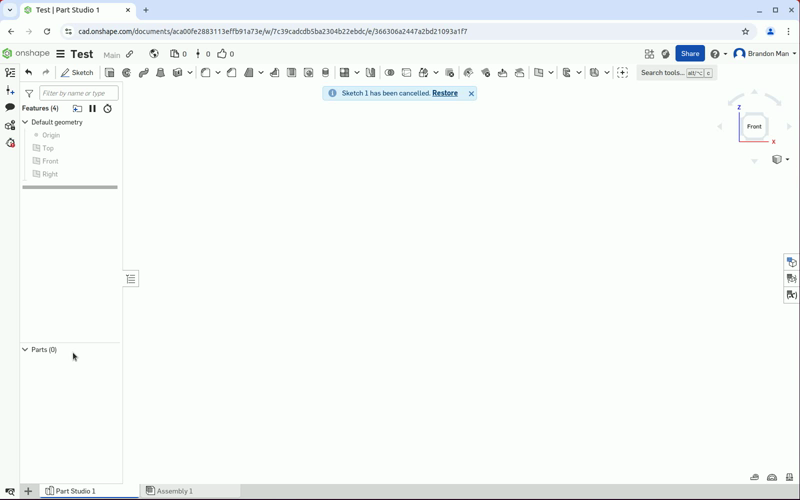
key_up(shift)
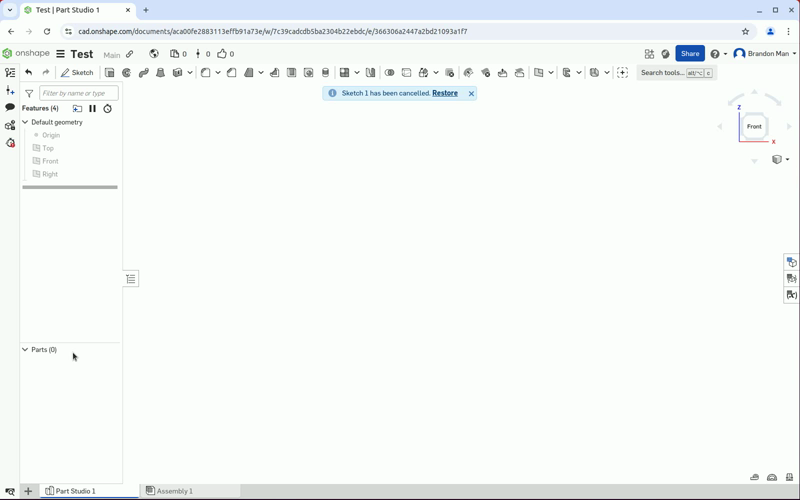
mouse_move(73, 352)
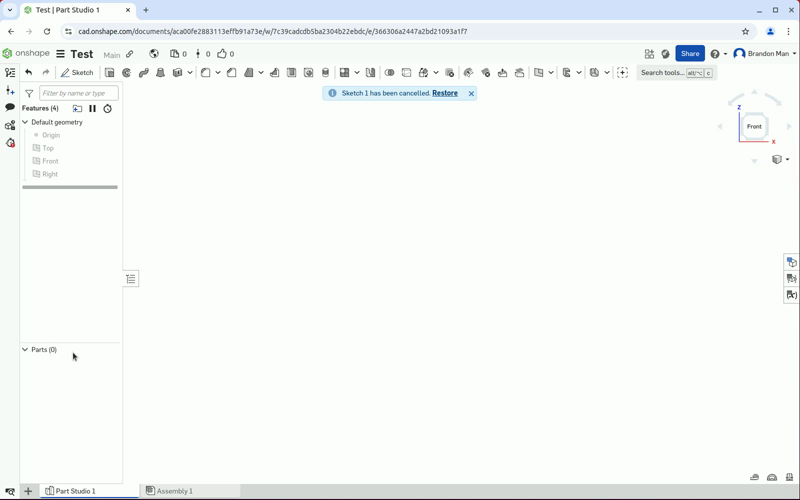
key(shift+y)
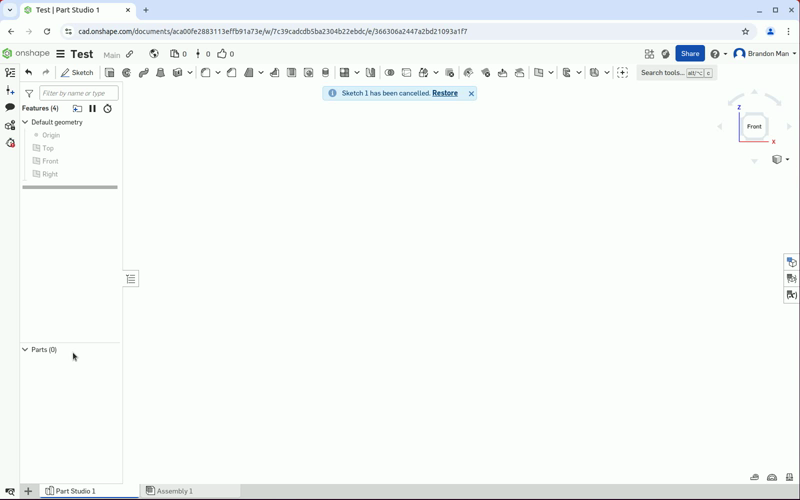
key(shift+s)
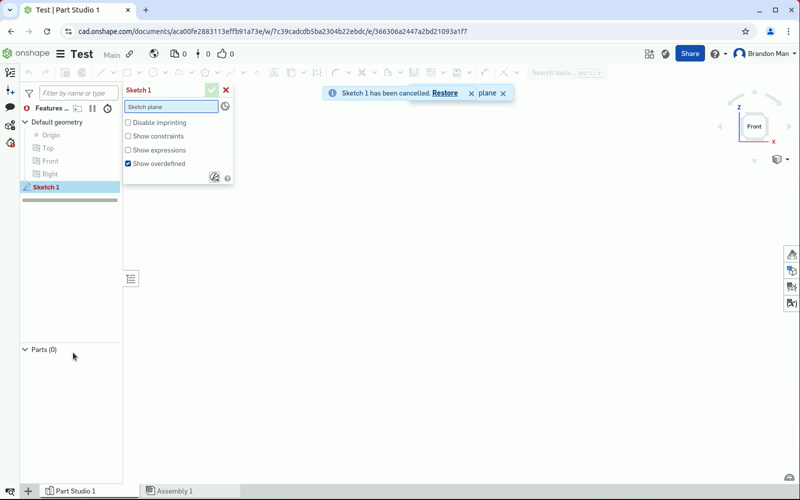
mouse_move(73, 163)
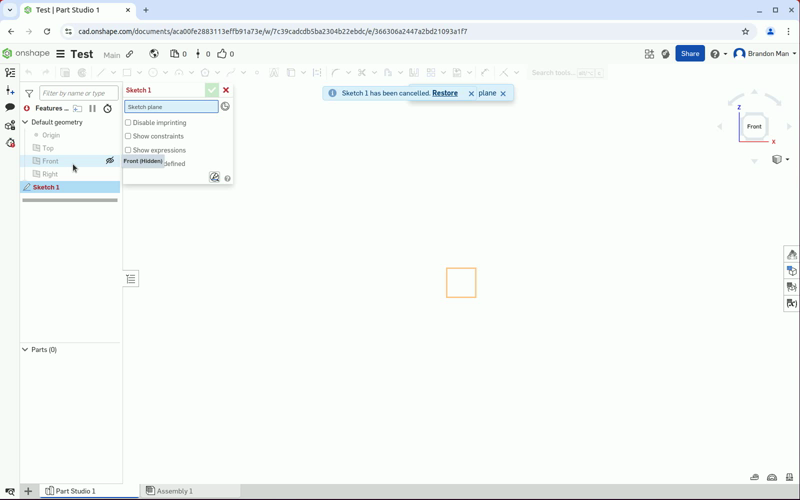
click(73, 163)
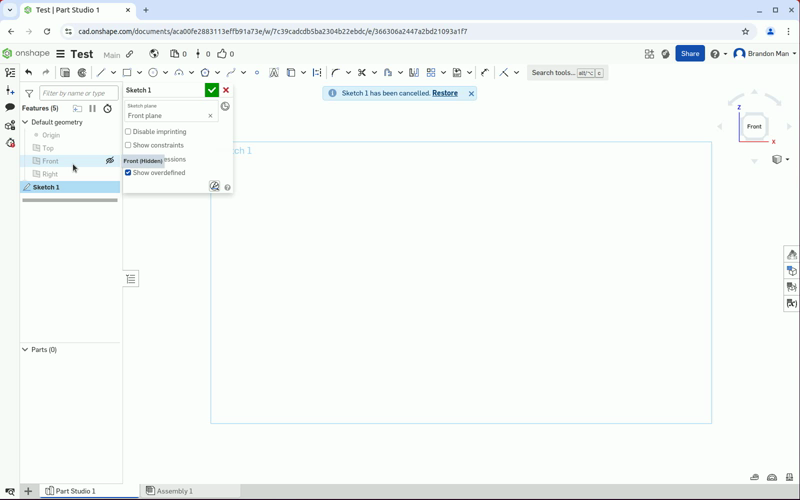
mouse_move(73, 352)
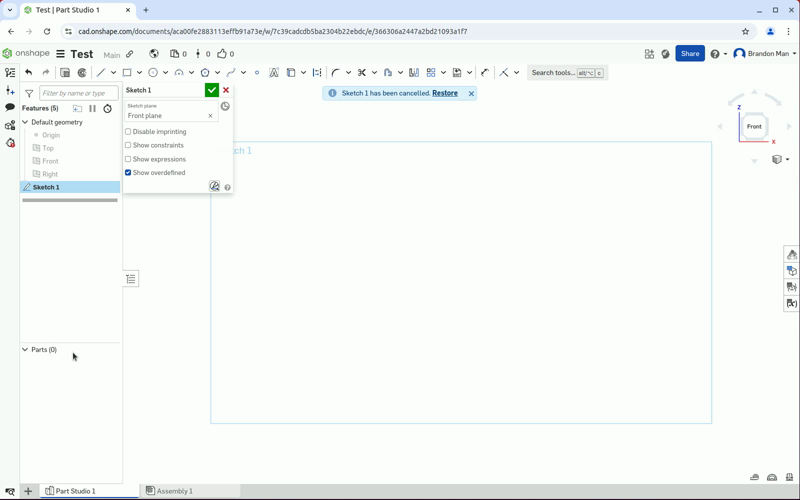
key(y)
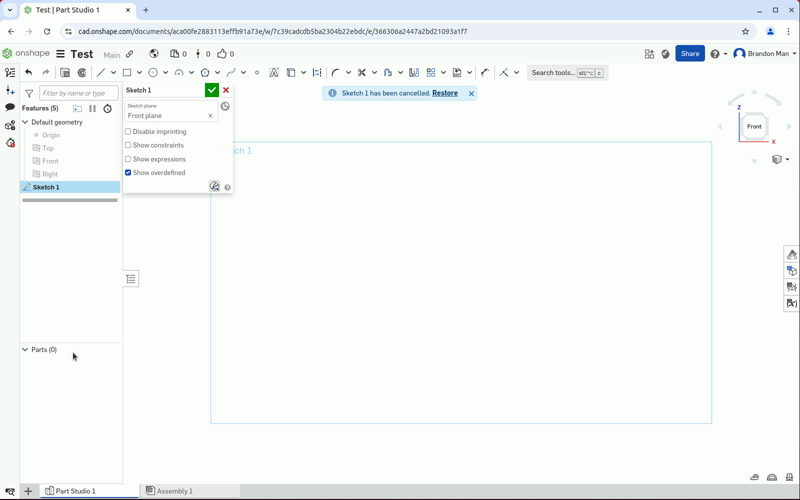
key(l)
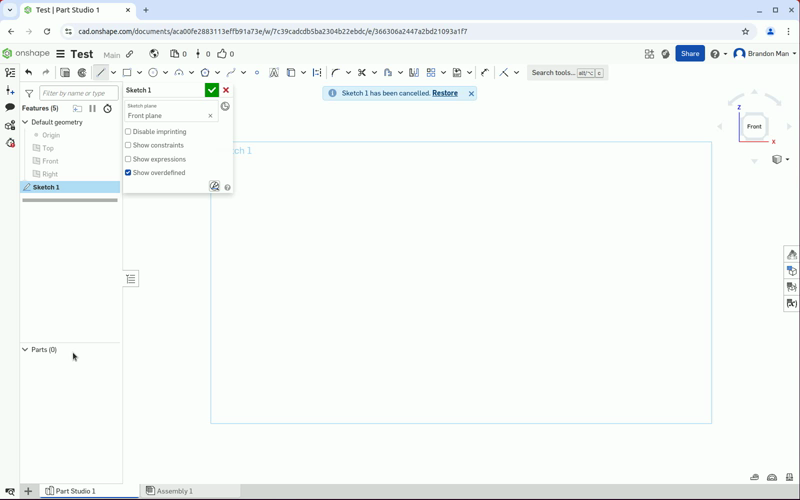
key_down(shift)
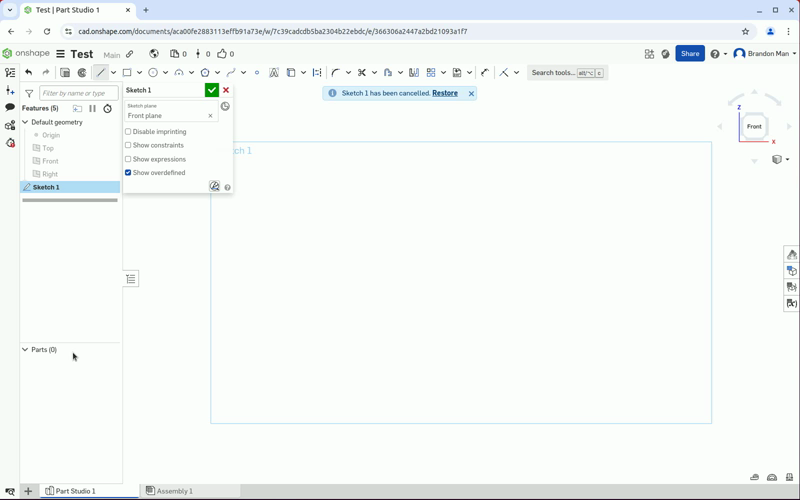
mouse_move(460, 395)
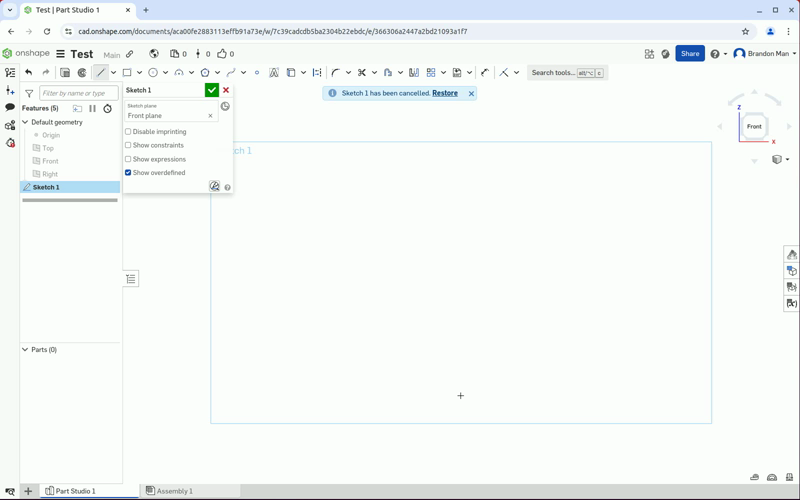
click(460, 395)
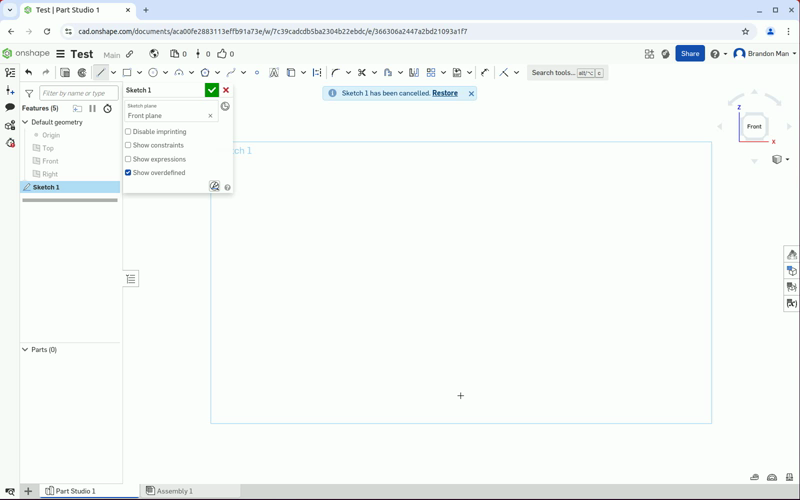
key_up(shift)
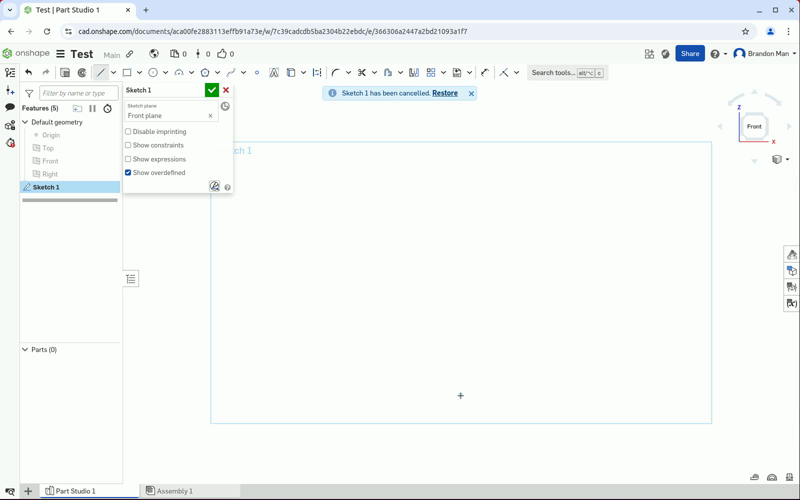
key_down(shift)
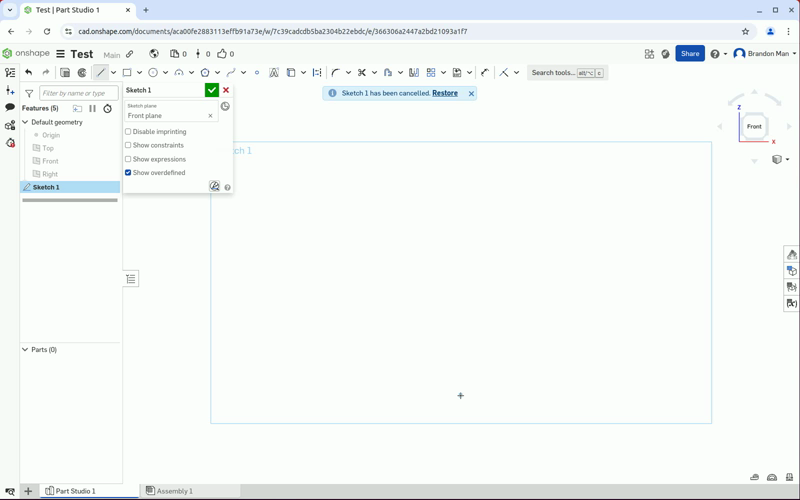
mouse_move(490, 395)
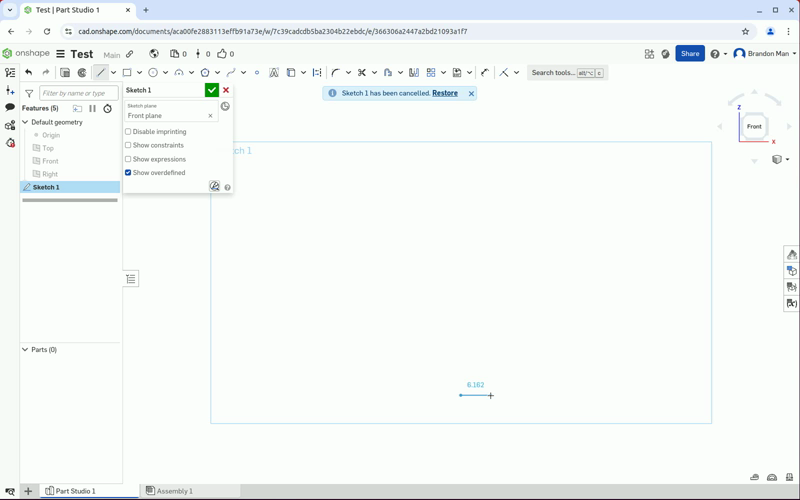
mouse_move(483, 395)
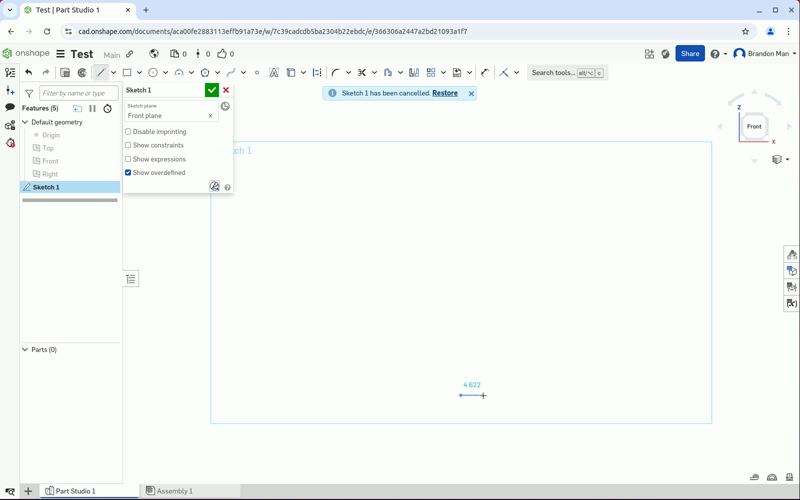
click(483, 395)
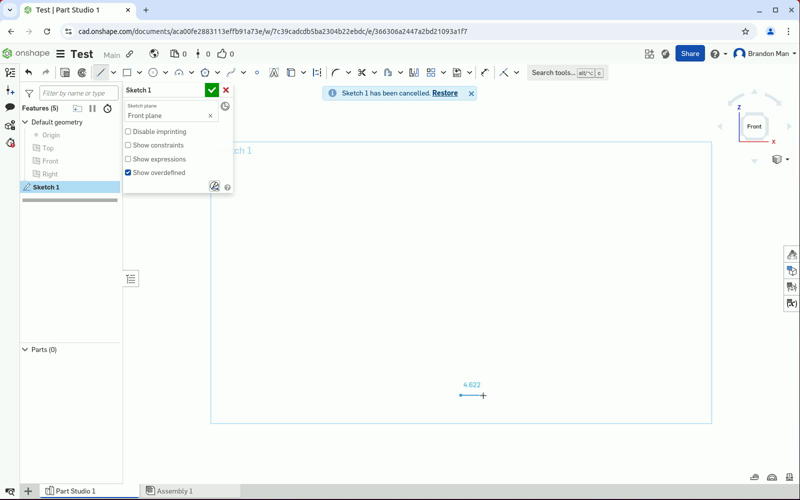
key_up(shift)
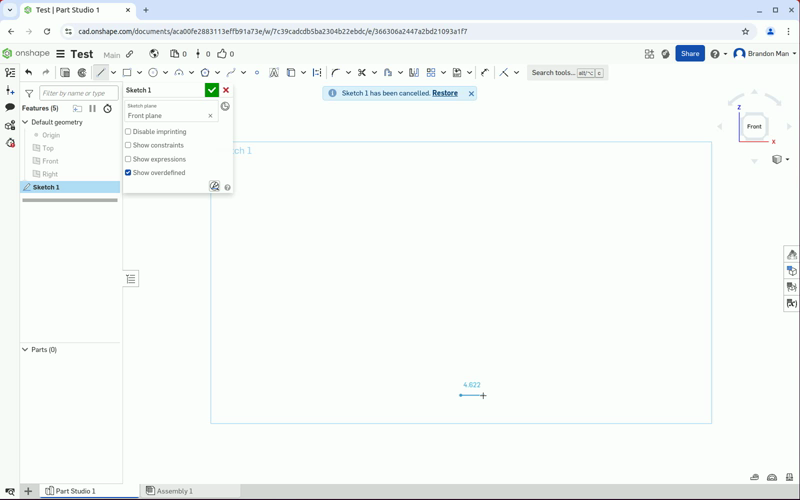
key_down(shift)
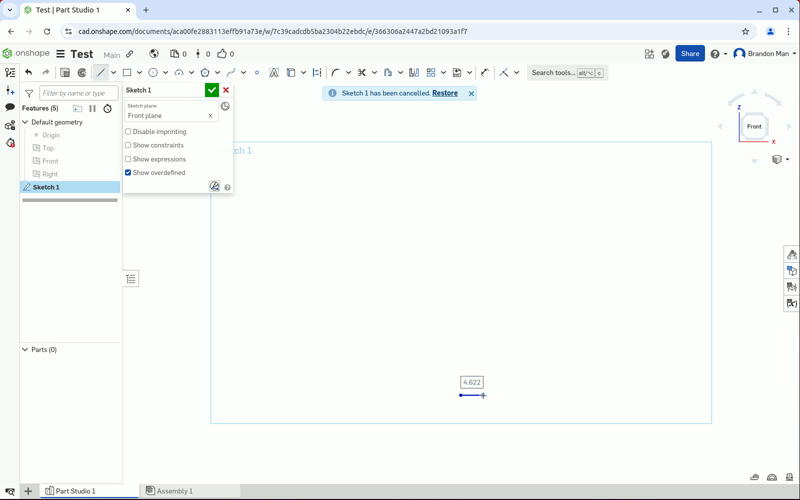
mouse_move(483, 282)
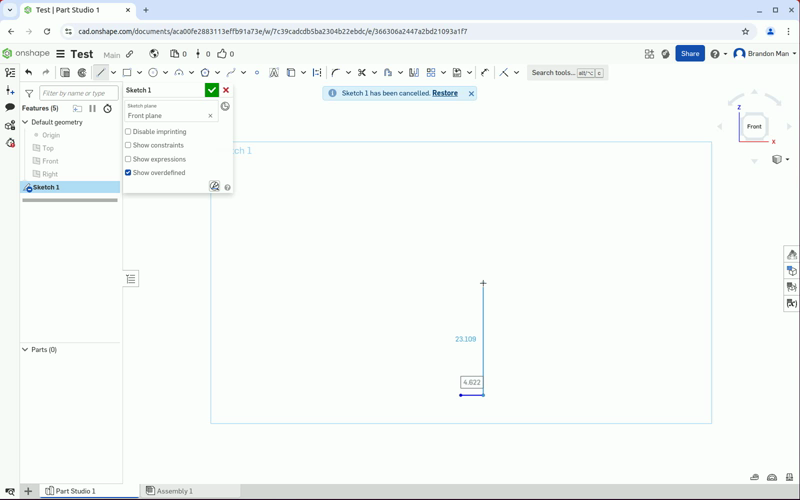
click(483, 282)
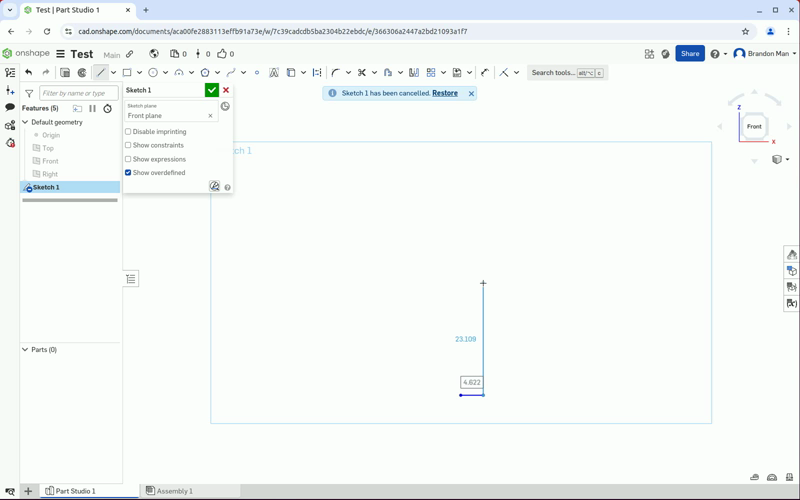
key_up(shift)
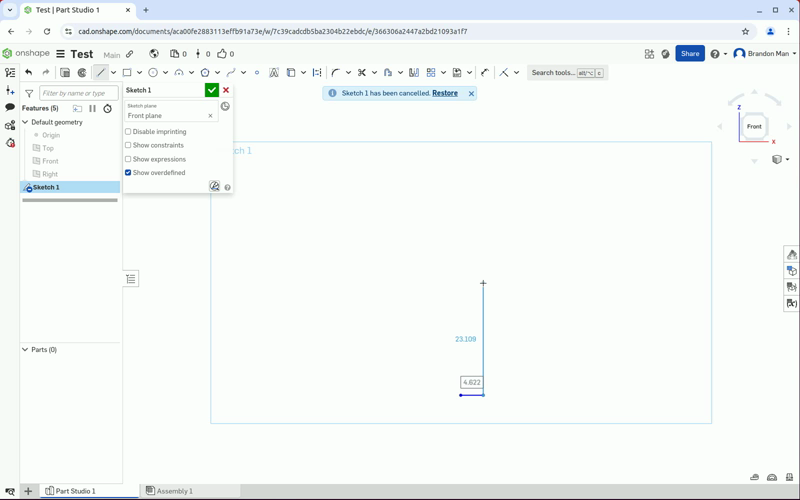
key_down(shift)
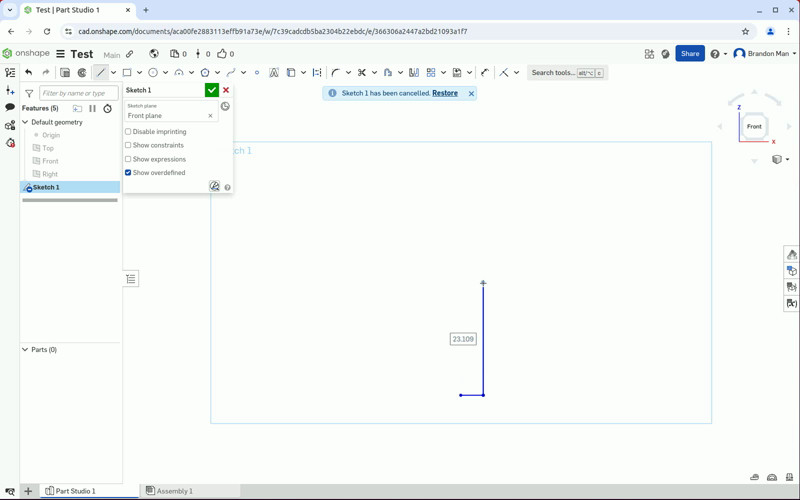
mouse_move(513, 282)
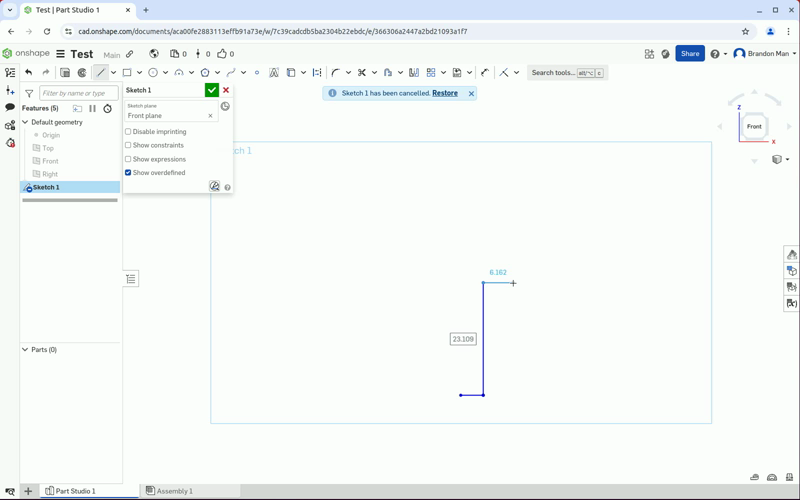
mouse_move(460, 282)
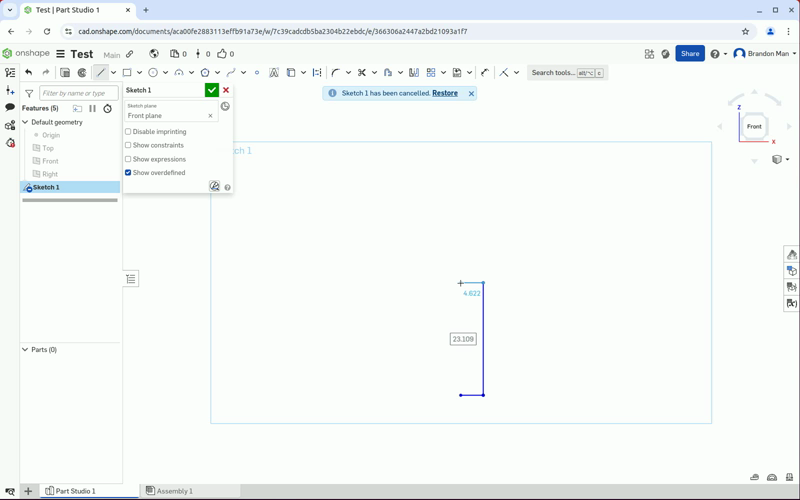
click(460, 282)
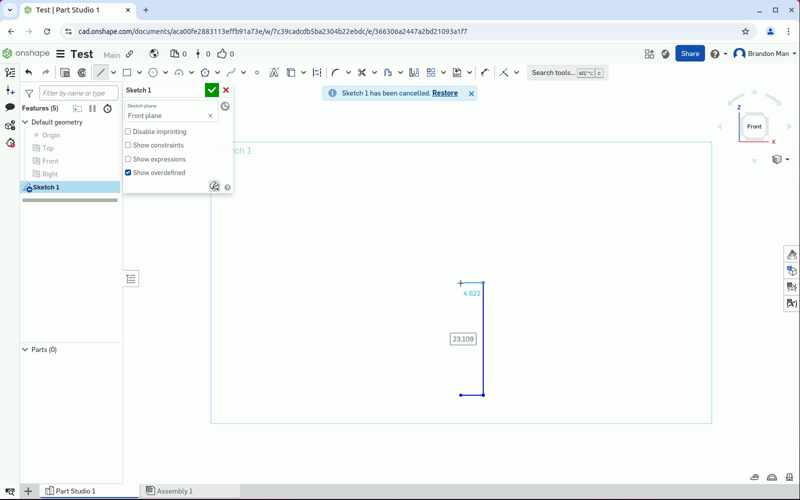
key_up(shift)
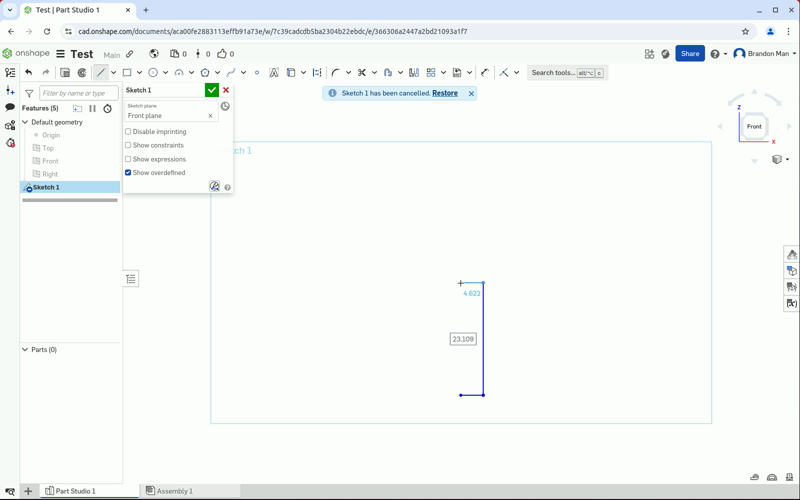
key_down(shift)
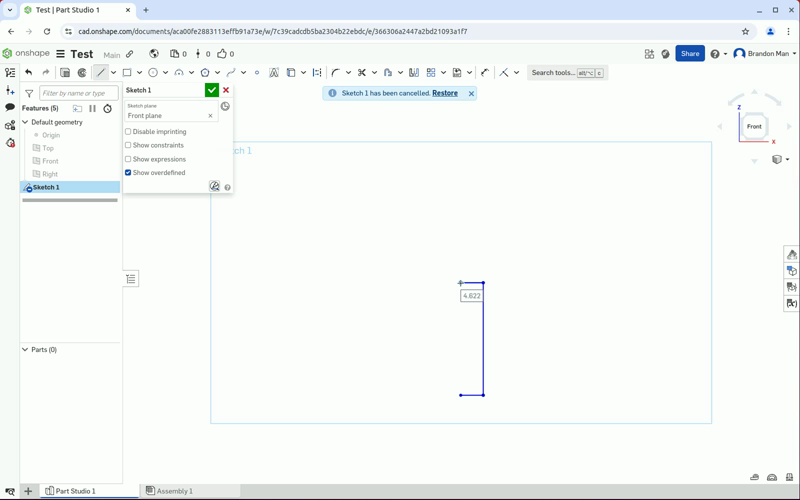
mouse_move(460, 395)
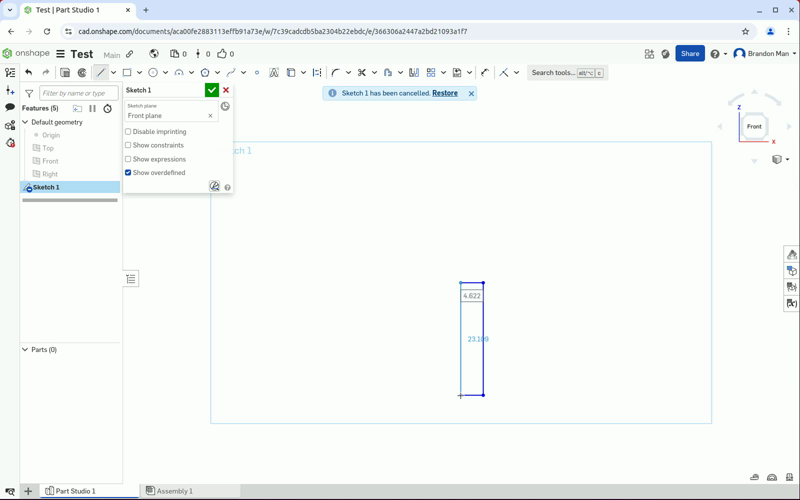
key_up(shift)
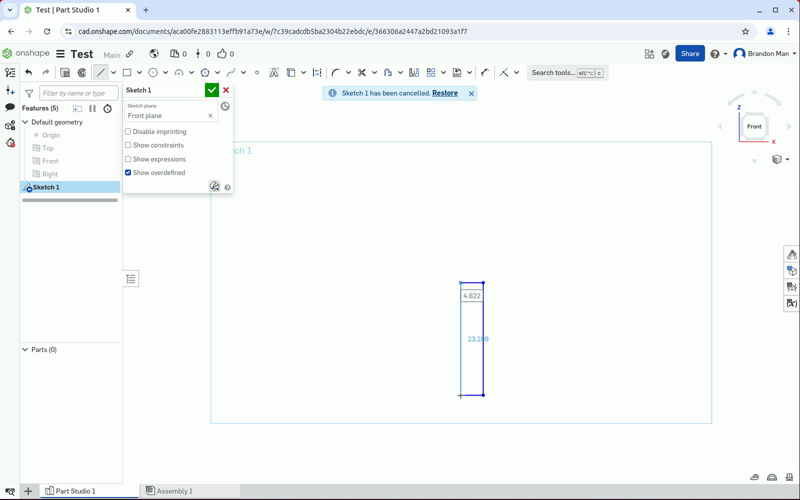
click(460, 395)
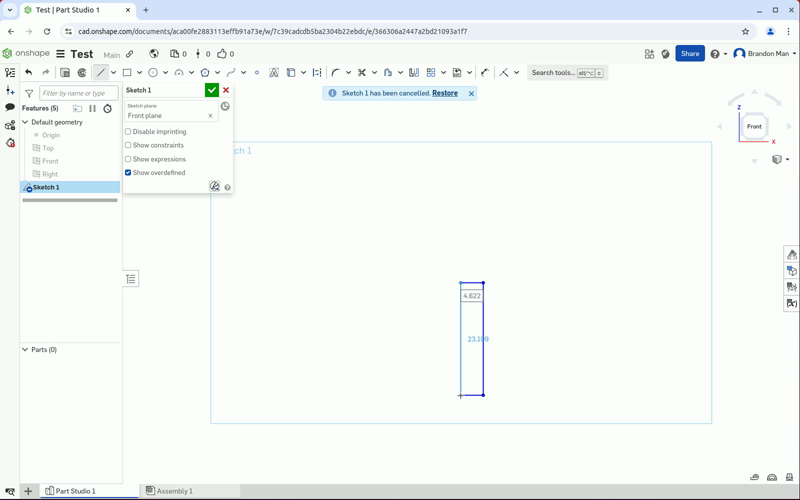
key(esc)
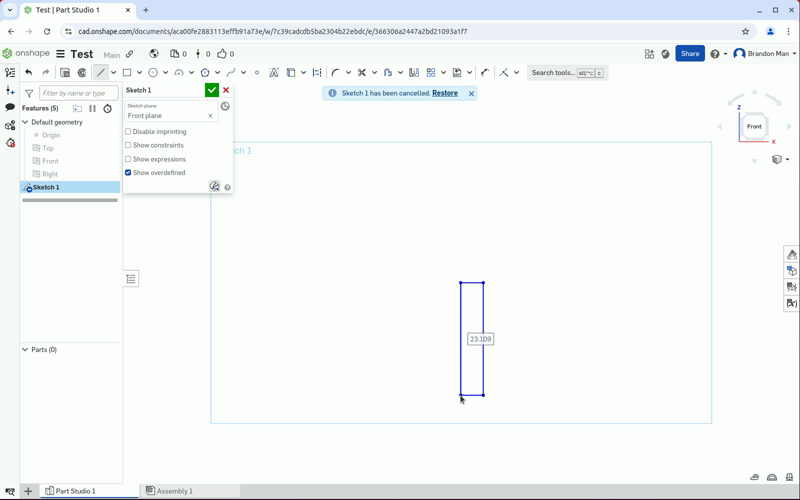
mouse_move(463, 290)
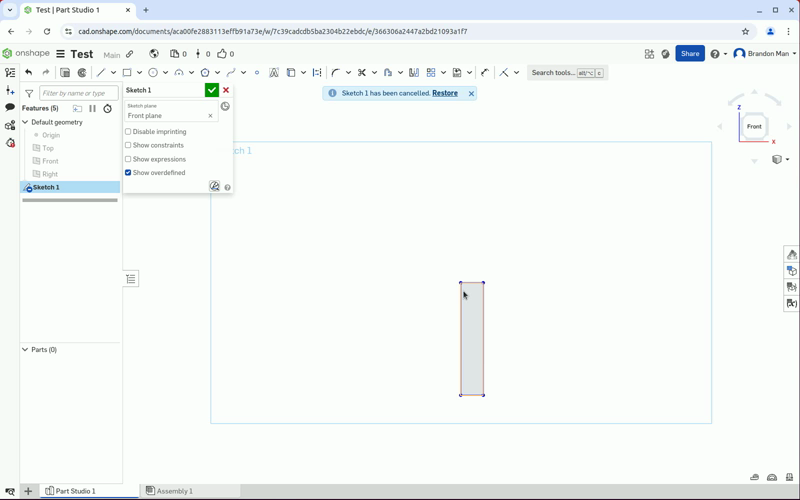
click(463, 290)
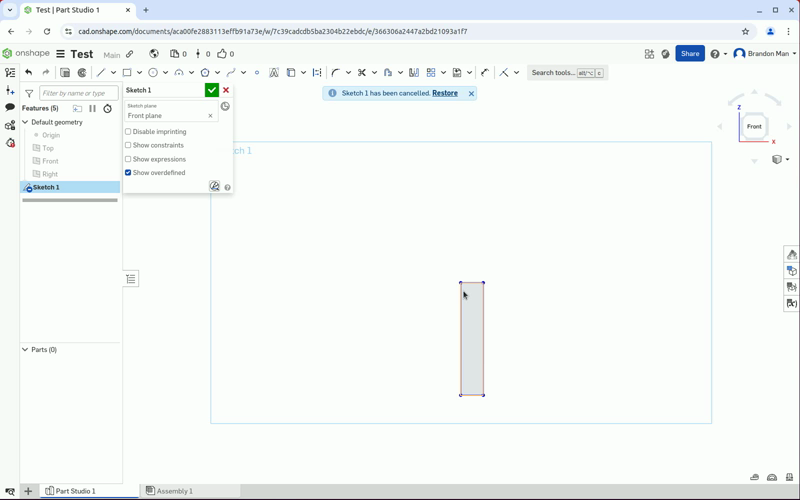
mouse_move(73, 352)
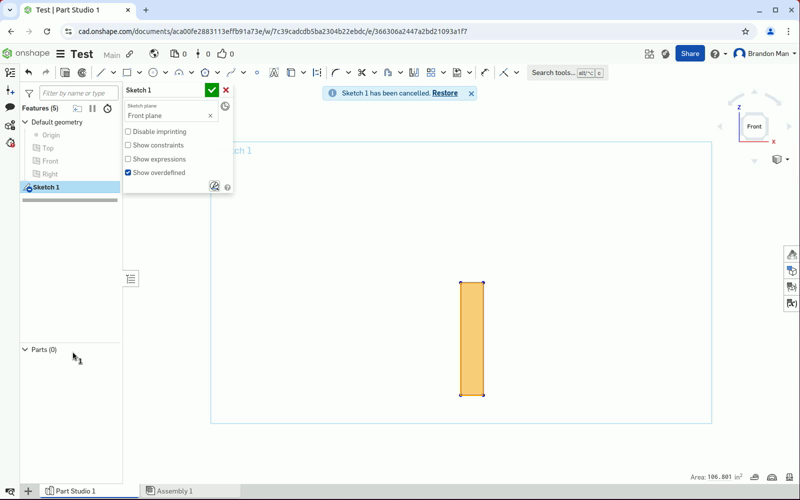
key(shift+y)
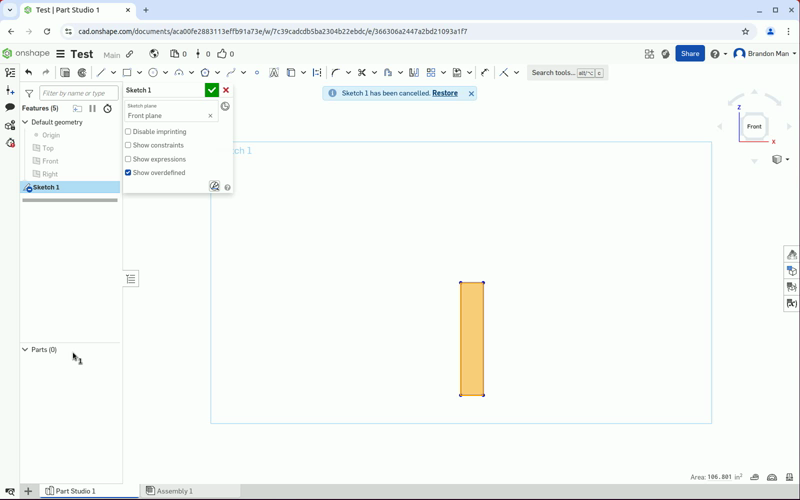
key(shift+e)
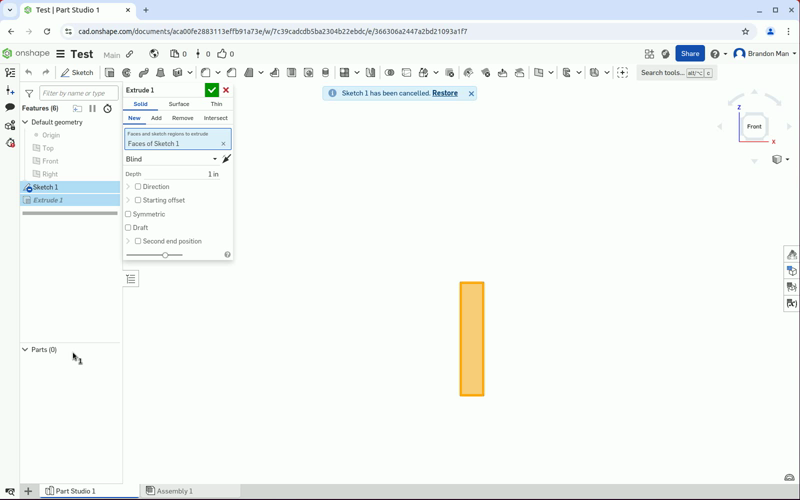
mouse_move(143, 106)
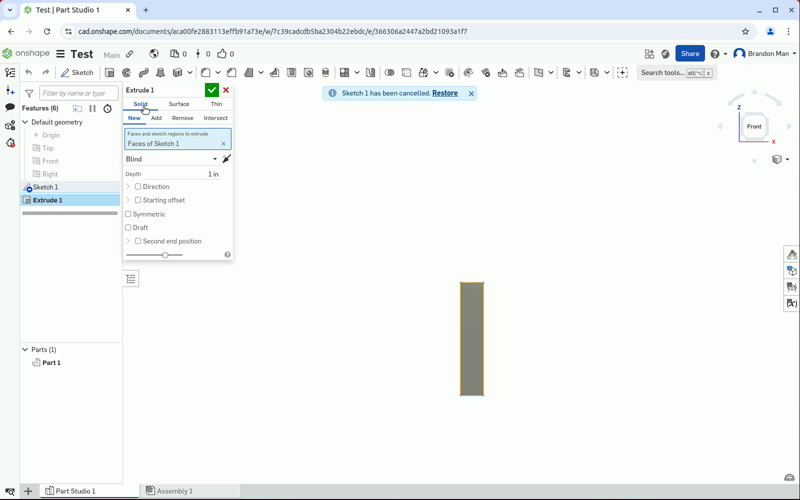
click(143, 106)
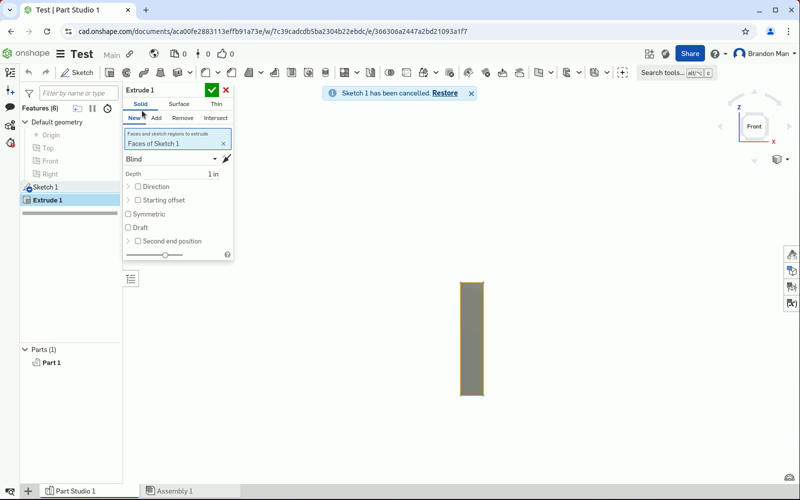
mouse_move(137, 120)
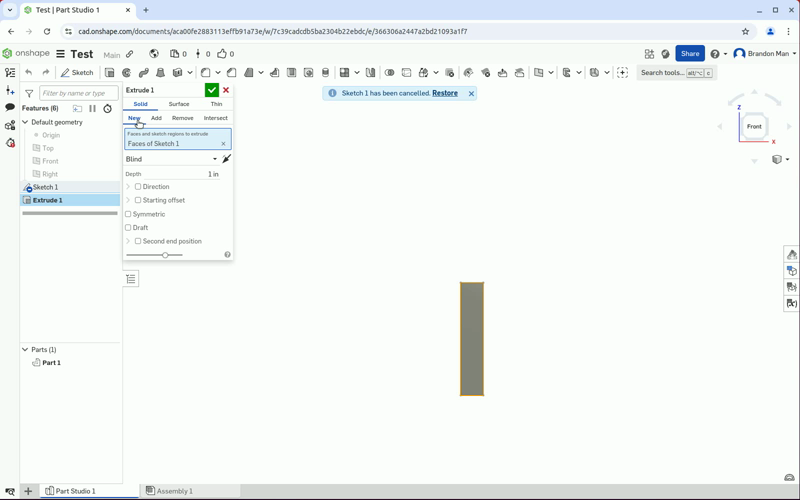
click(137, 120)
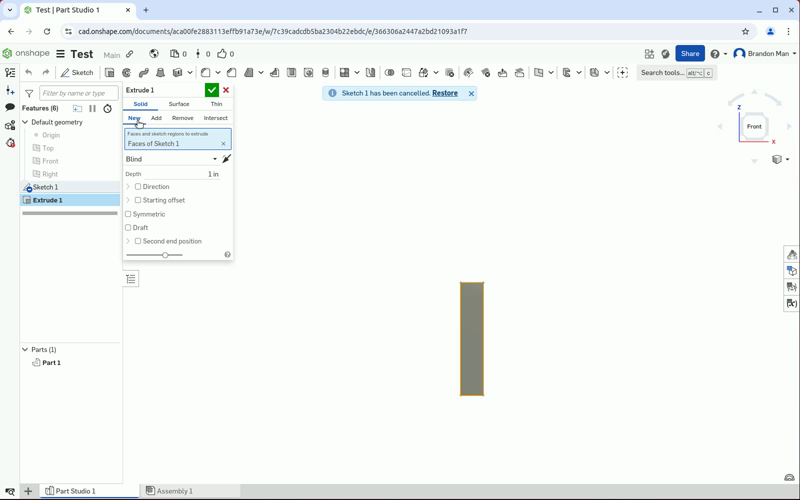
key(tab, 4)
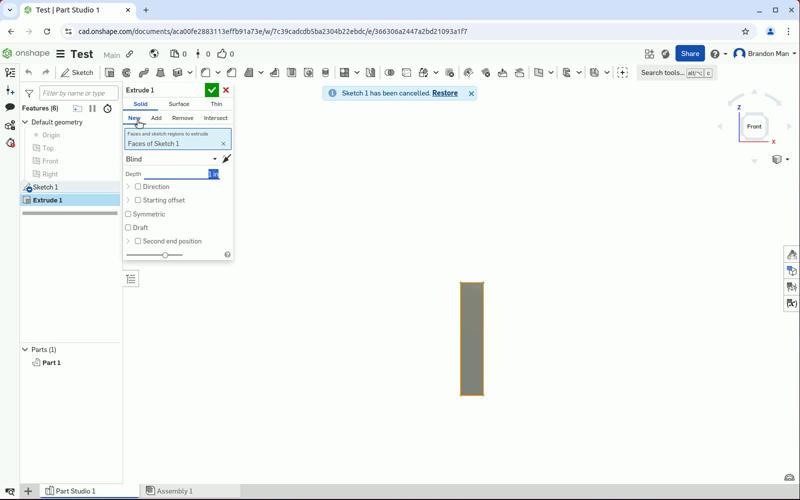
text(23.108)
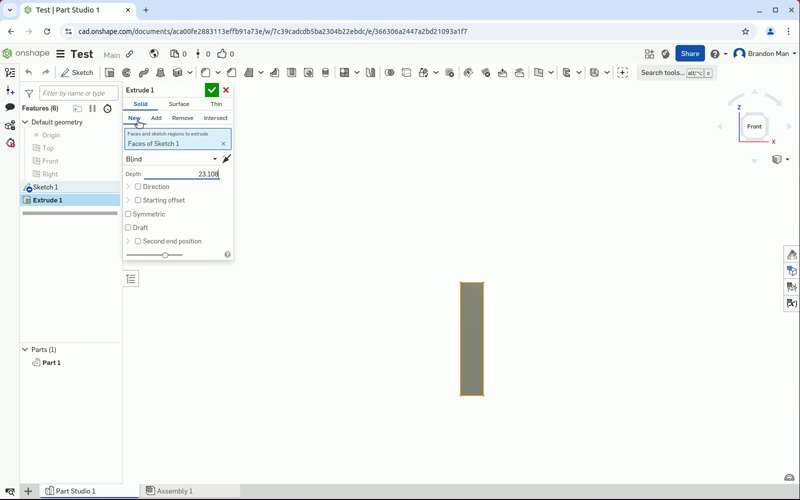
key(enter)
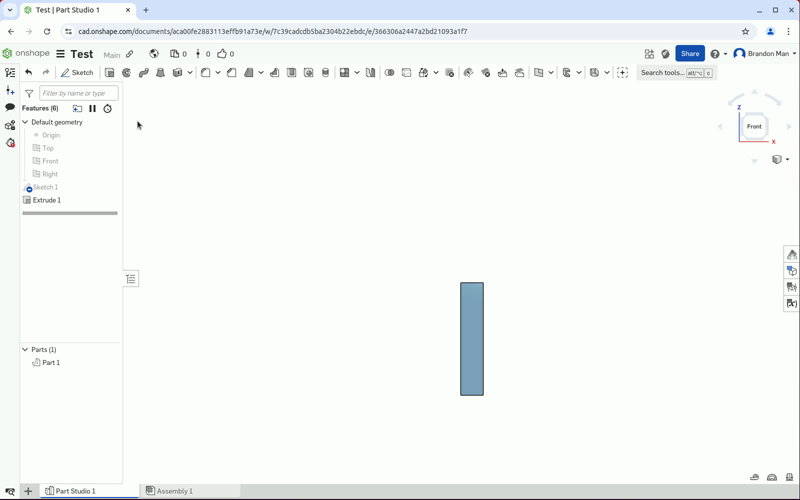
key(shift+h)
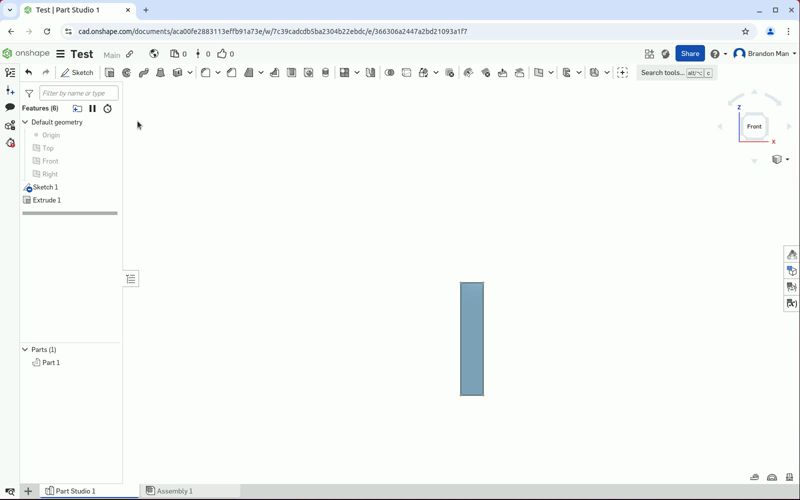
key(shift+h)
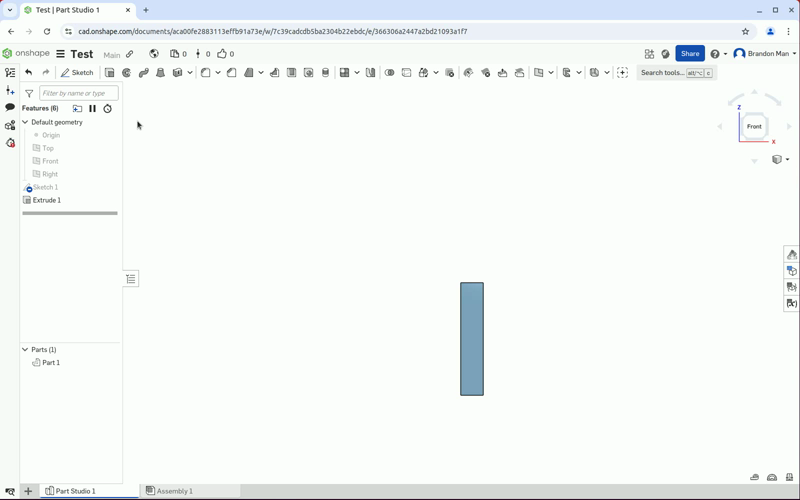
mouse_move(73, 189)
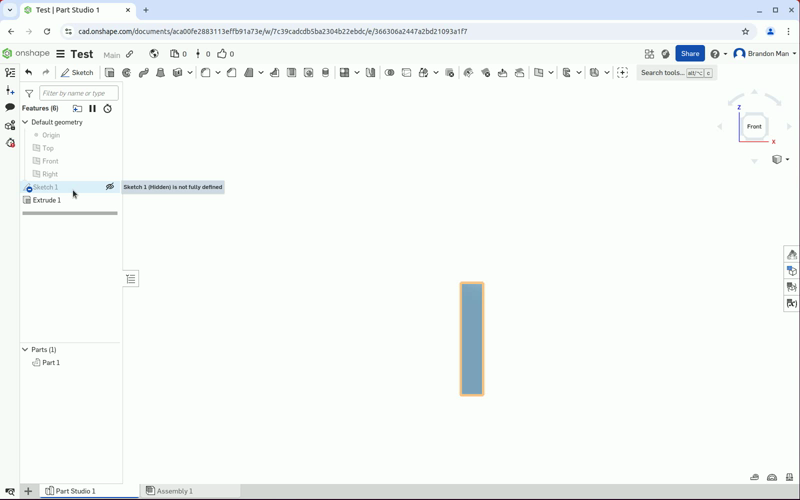
click(73, 189)
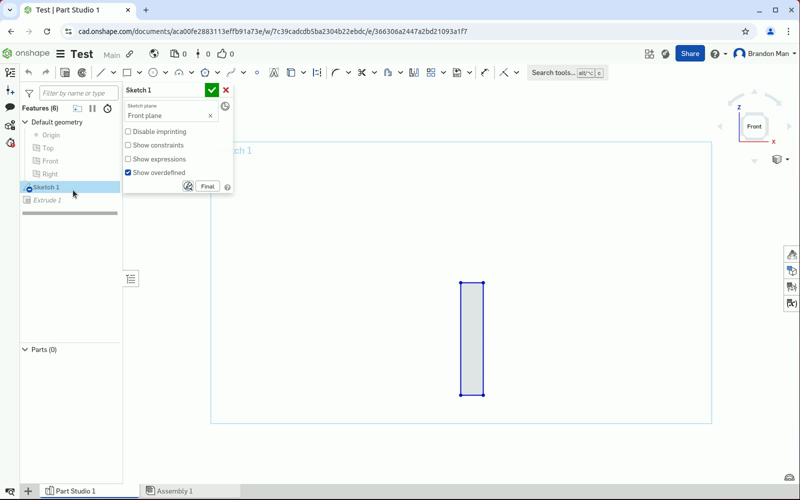
mouse_move(229, 92)
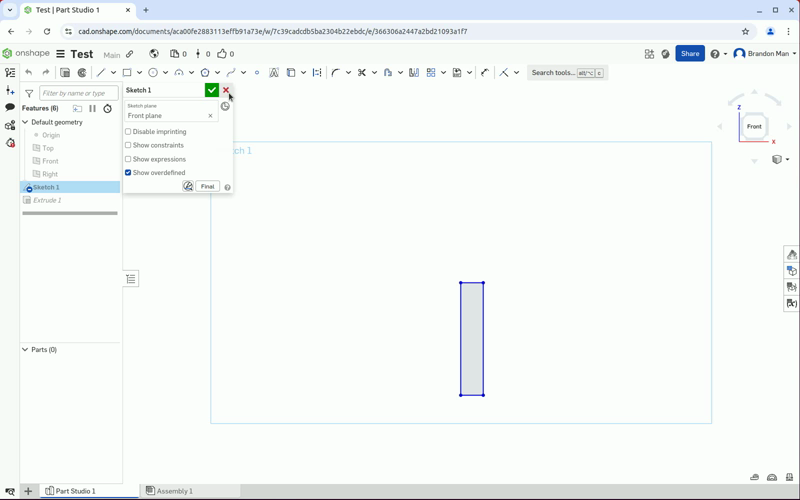
click(229, 92)
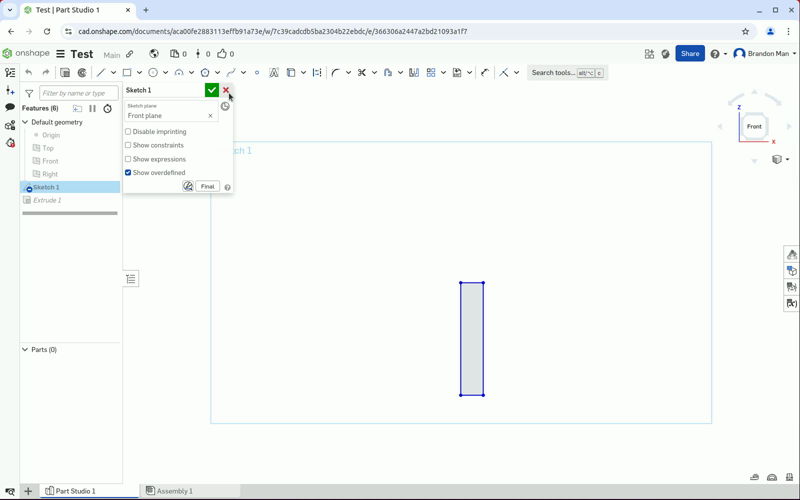
key(shift+s)
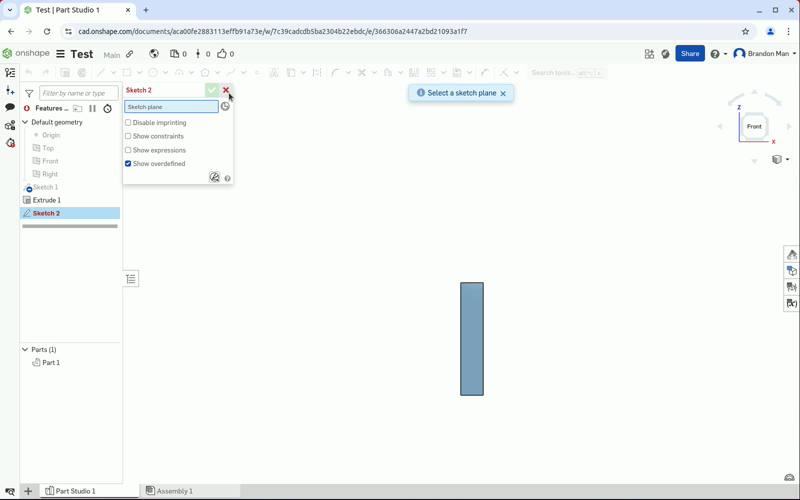
mouse_move(73, 163)
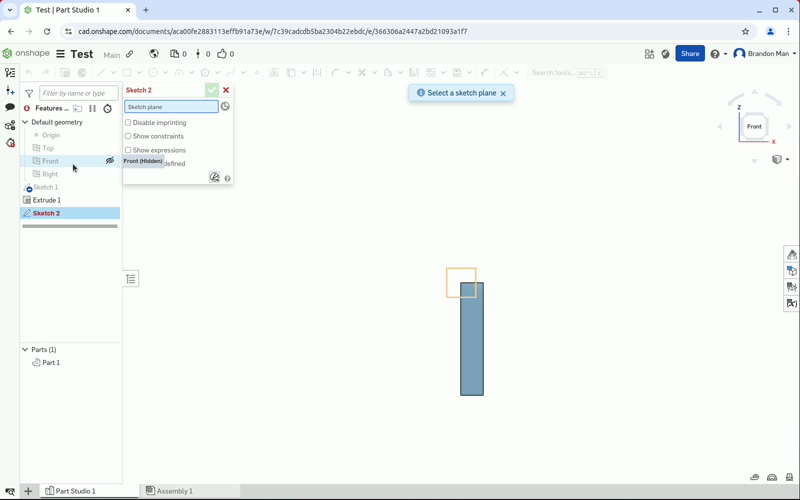
click(73, 163)
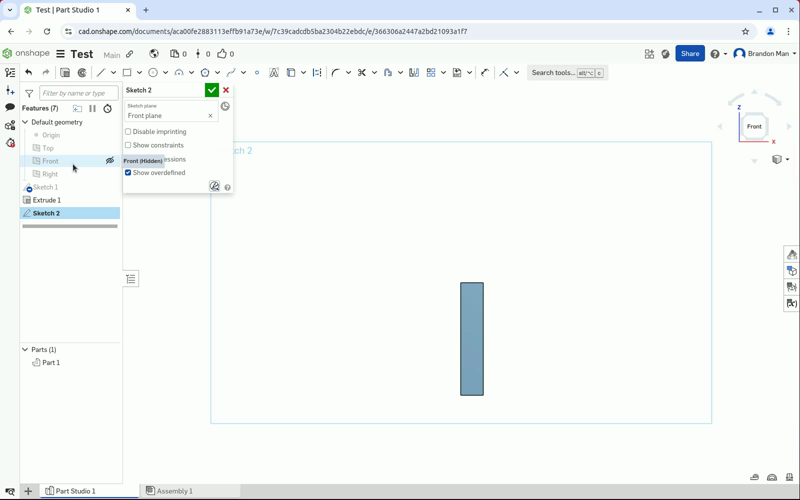
mouse_move(73, 352)
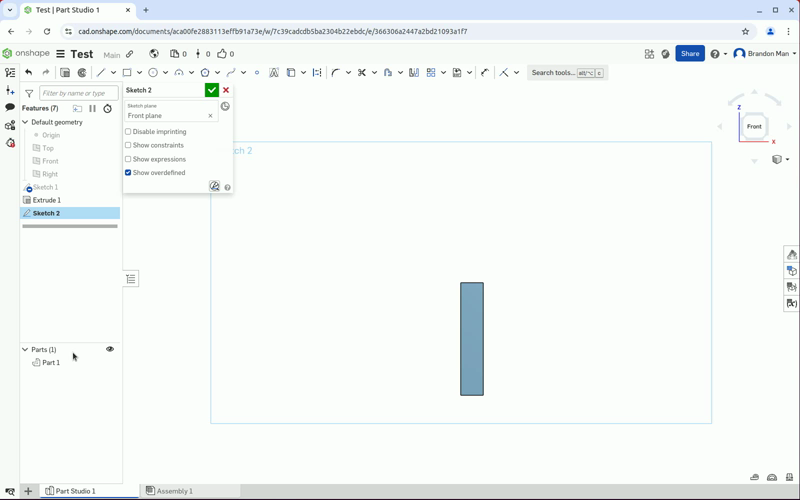
key(y)
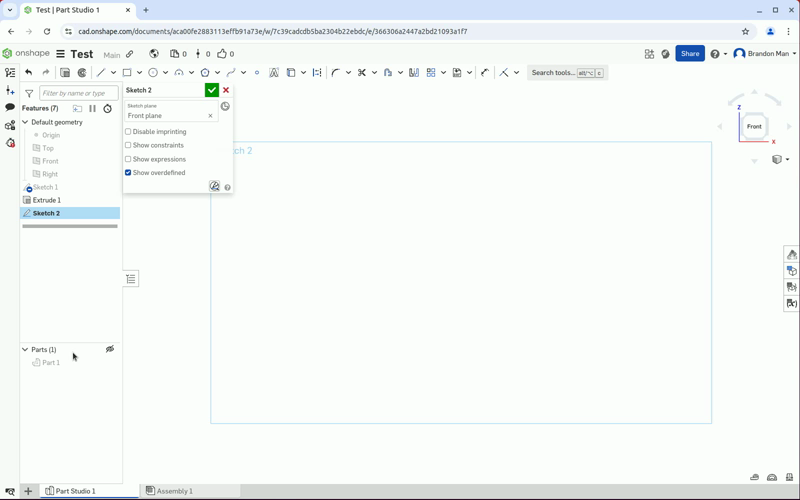
key(l)
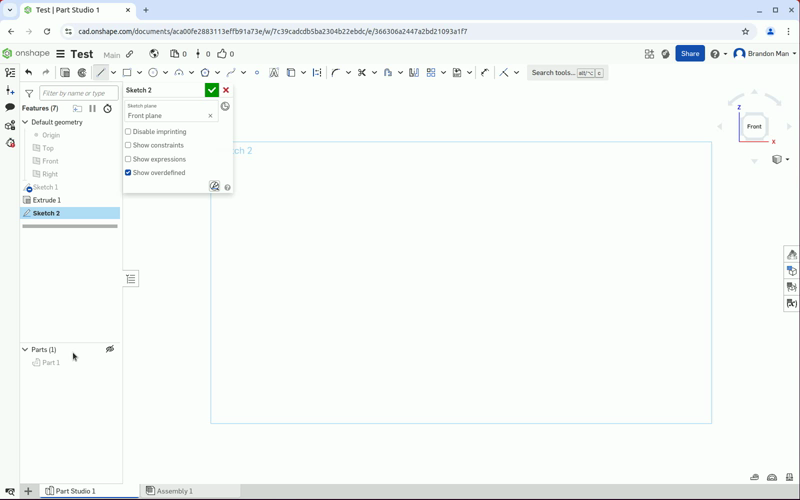
key_down(shift)
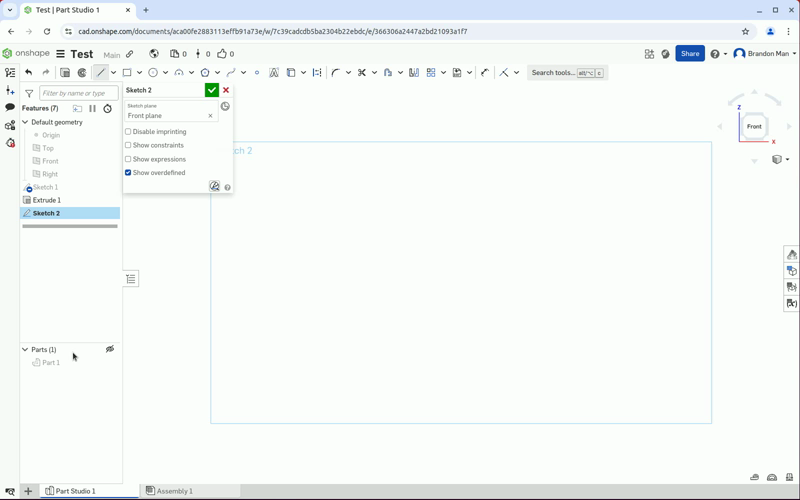
mouse_move(460, 395)
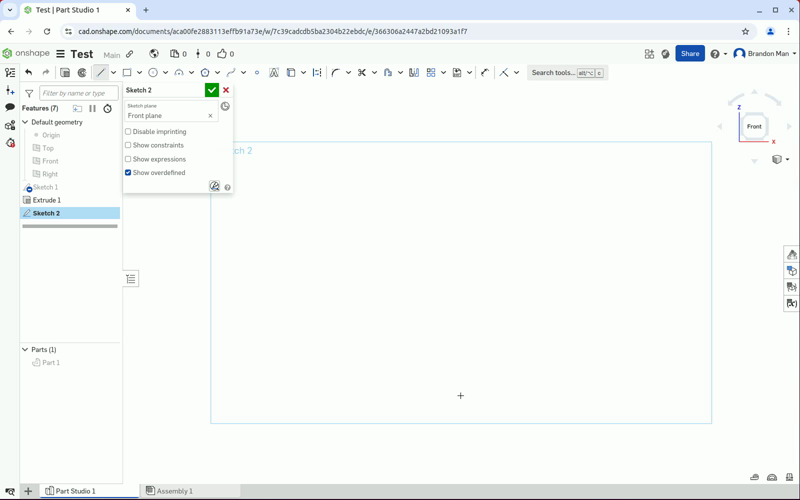
click(460, 395)
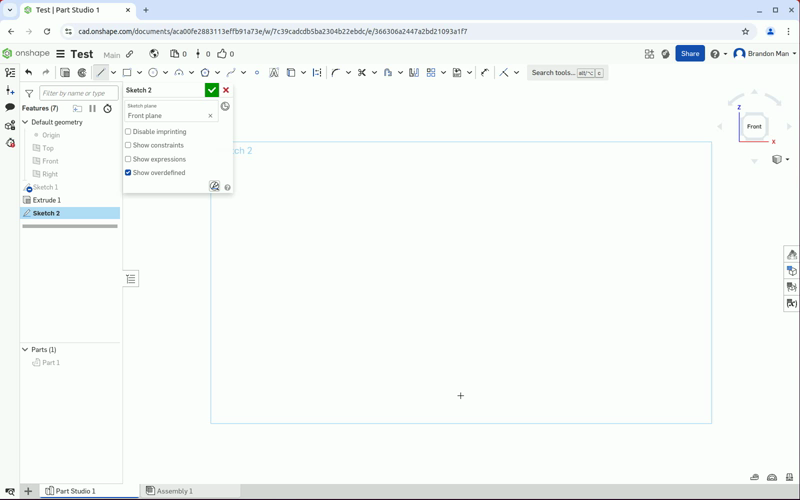
key_up(shift)
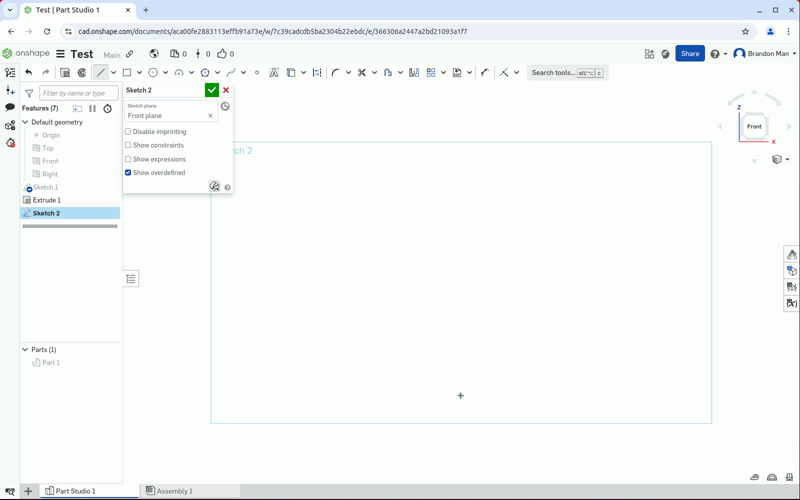
key_down(shift)
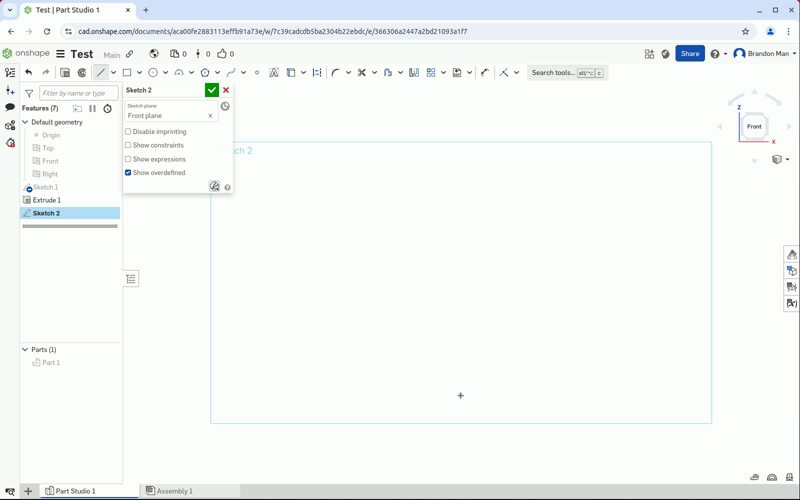
mouse_move(490, 395)
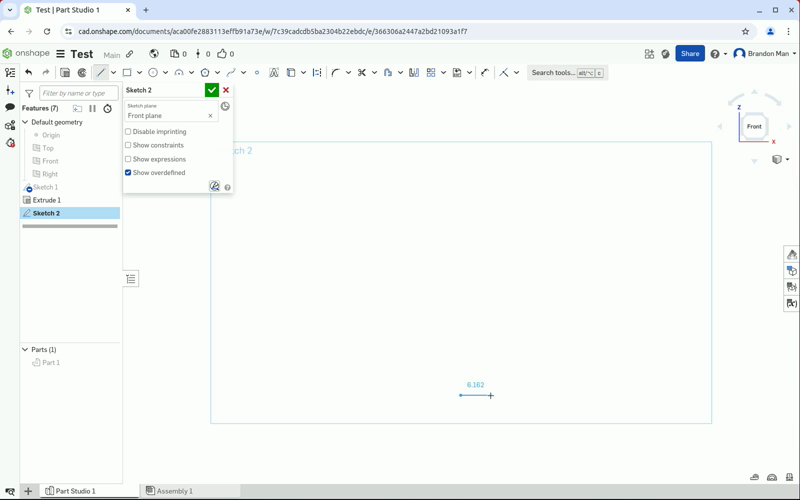
mouse_move(483, 395)
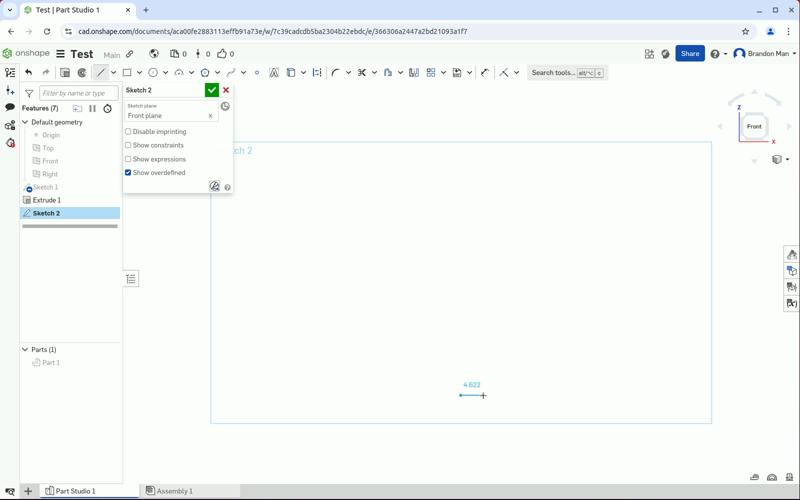
click(483, 395)
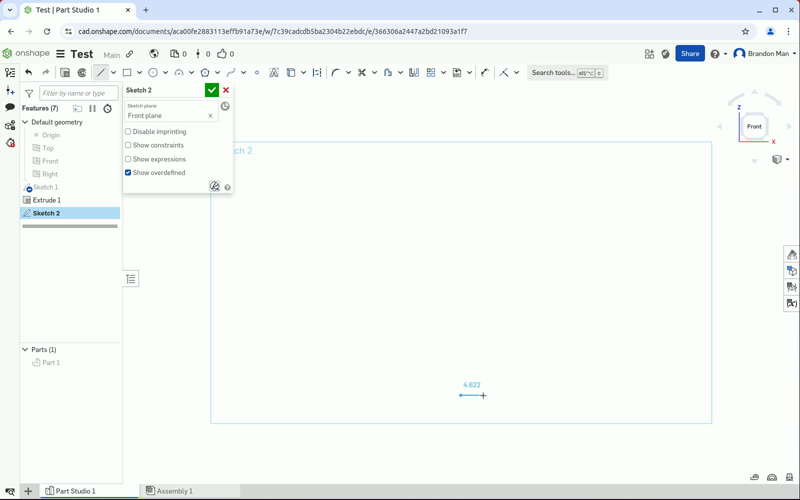
key_up(shift)
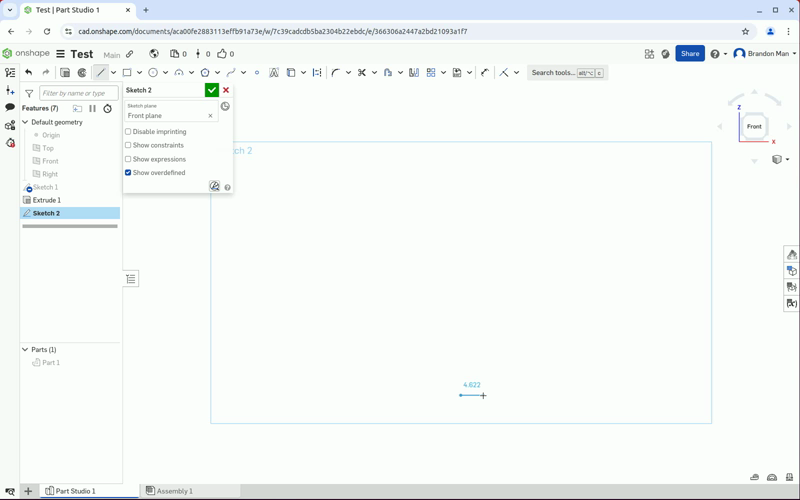
key_down(shift)
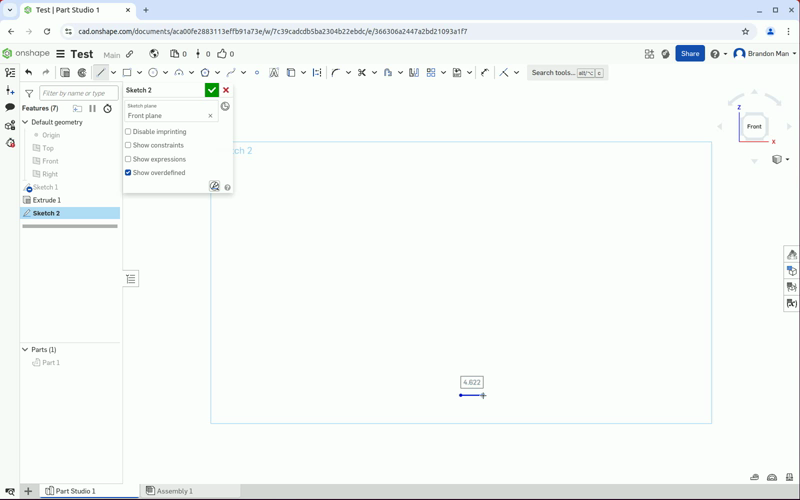
mouse_move(483, 282)
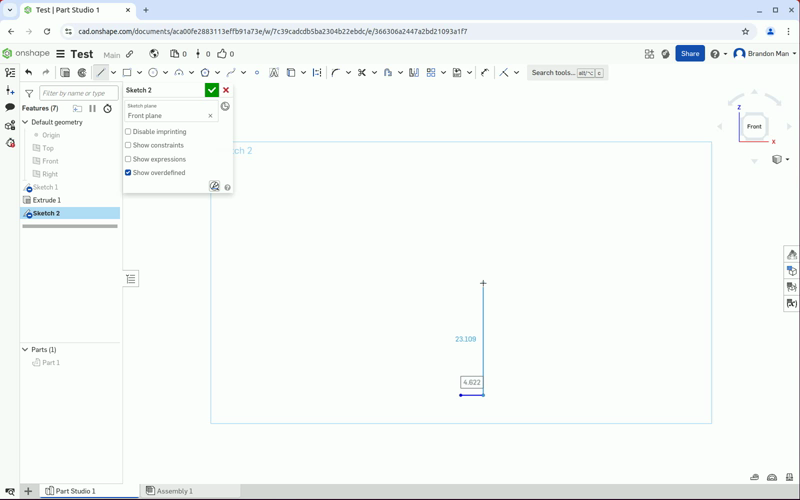
click(483, 282)
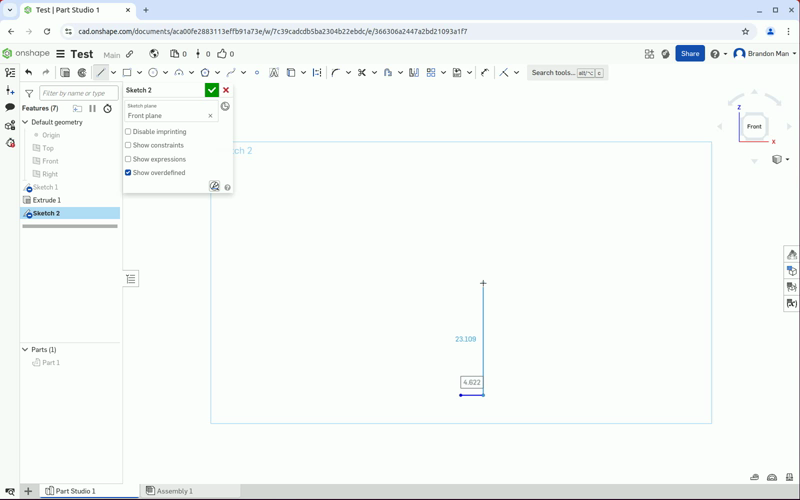
key_up(shift)
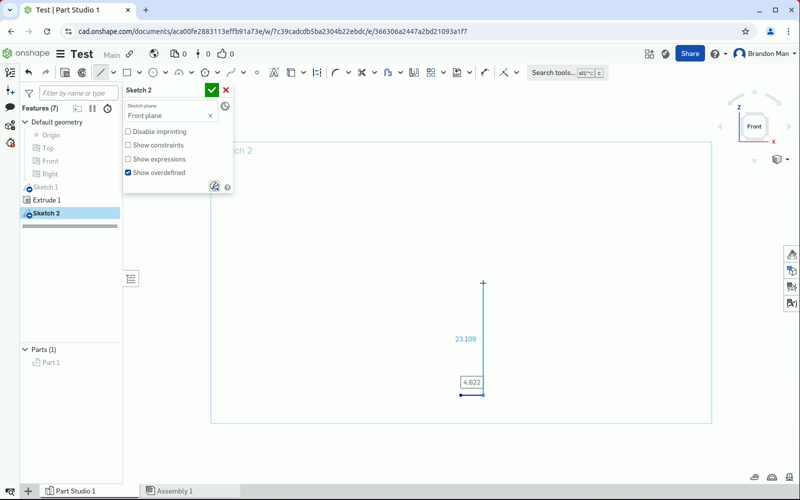
key_down(shift)
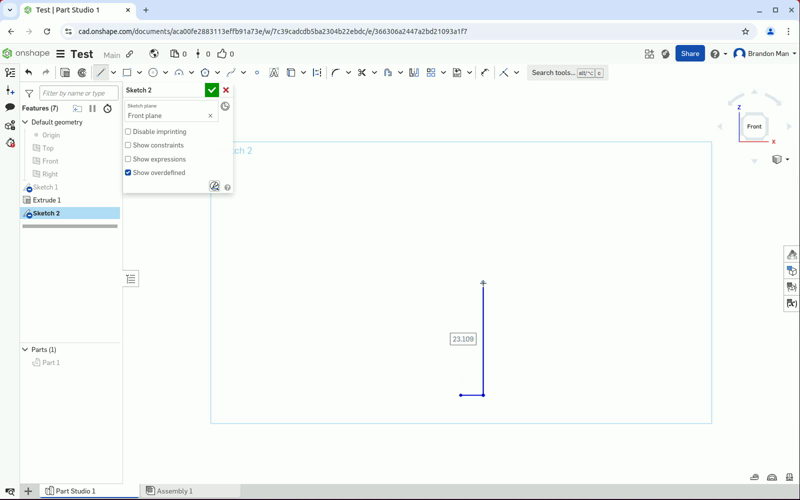
mouse_move(513, 282)
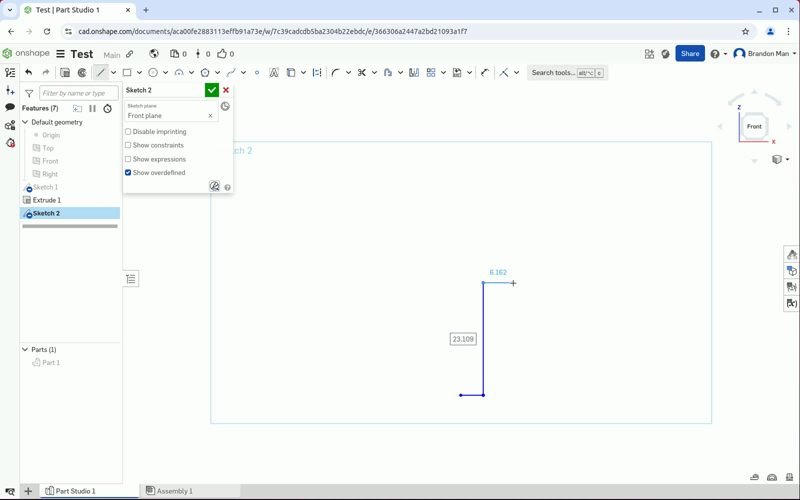
mouse_move(460, 282)
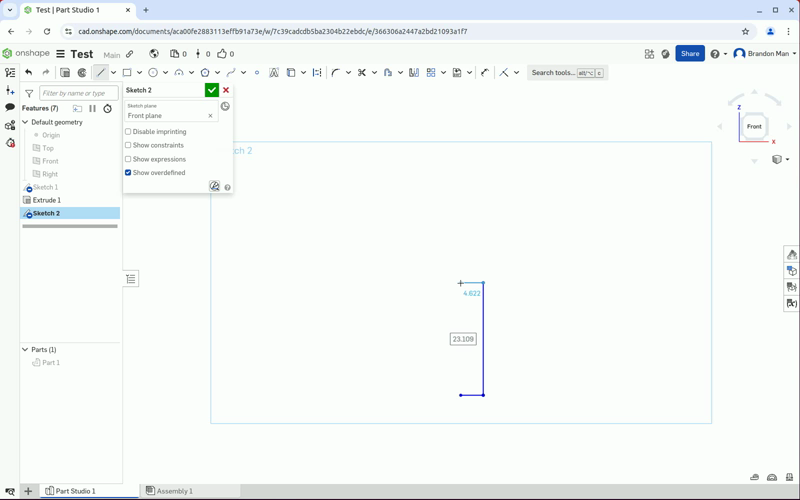
click(460, 282)
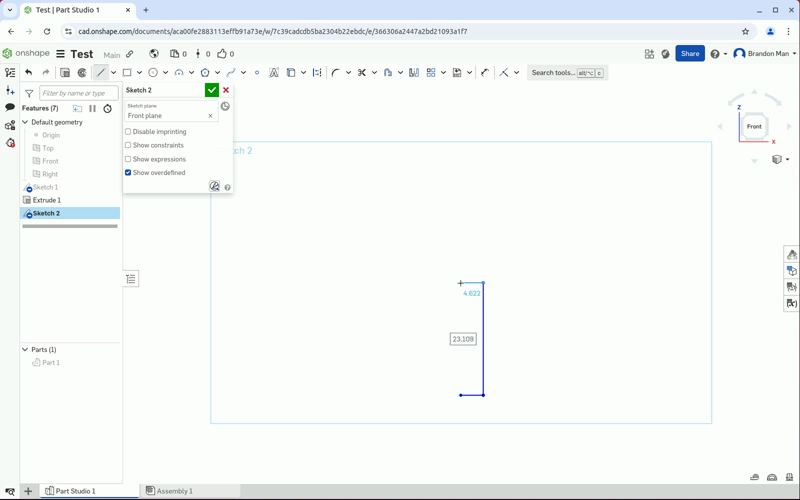
key_up(shift)
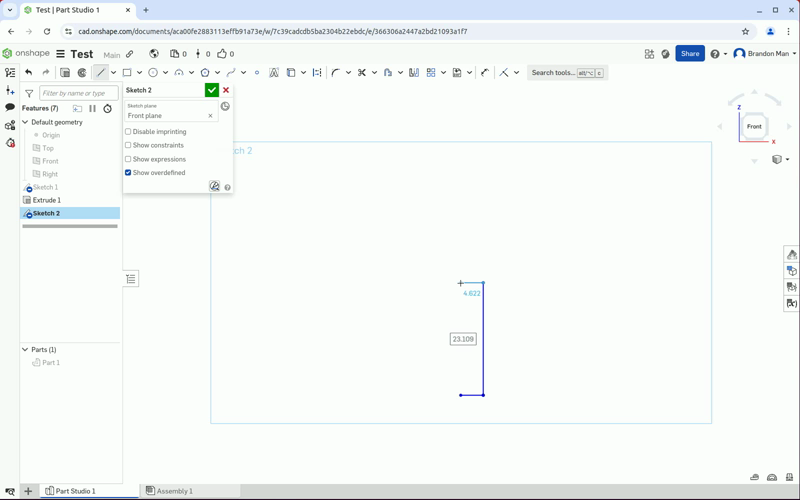
key_down(shift)
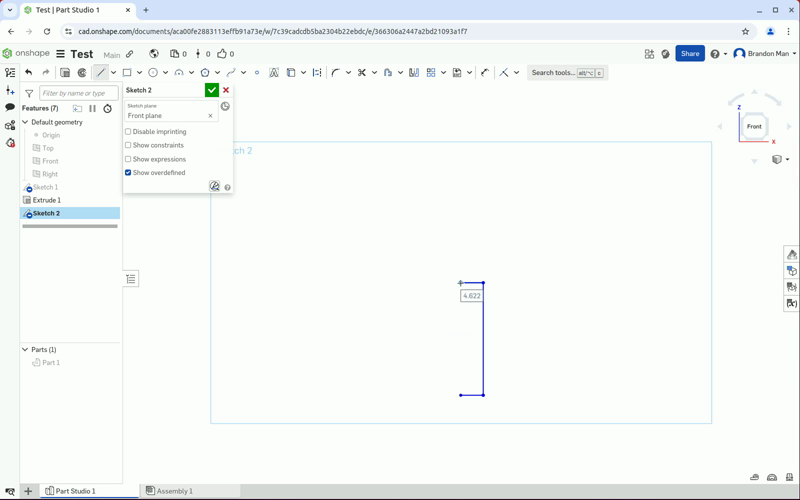
mouse_move(460, 395)
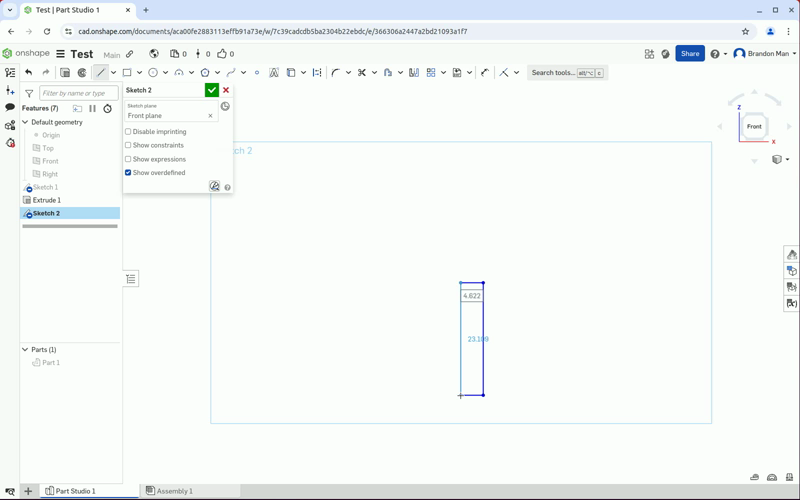
key_up(shift)
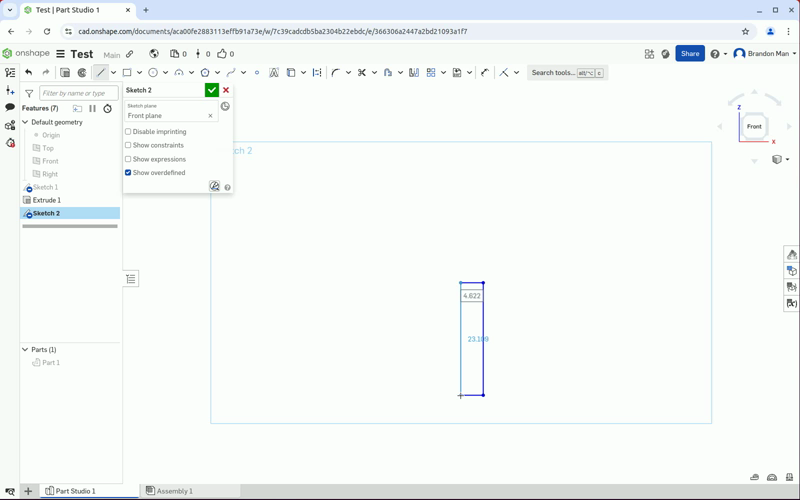
click(460, 395)
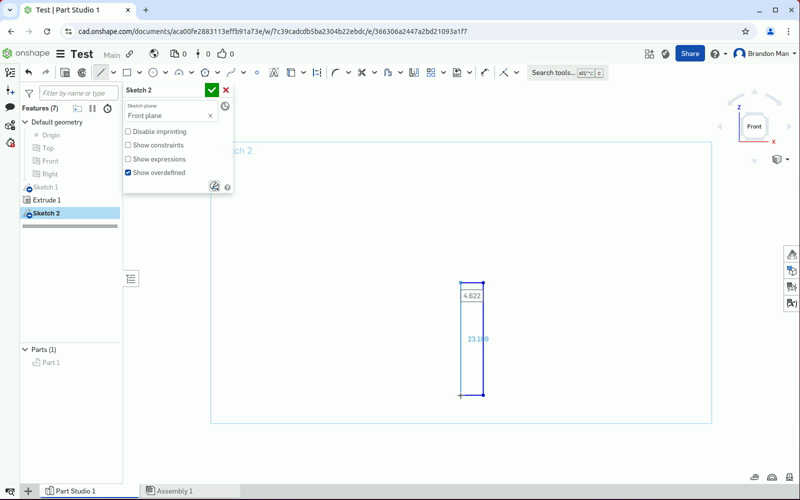
key(esc)
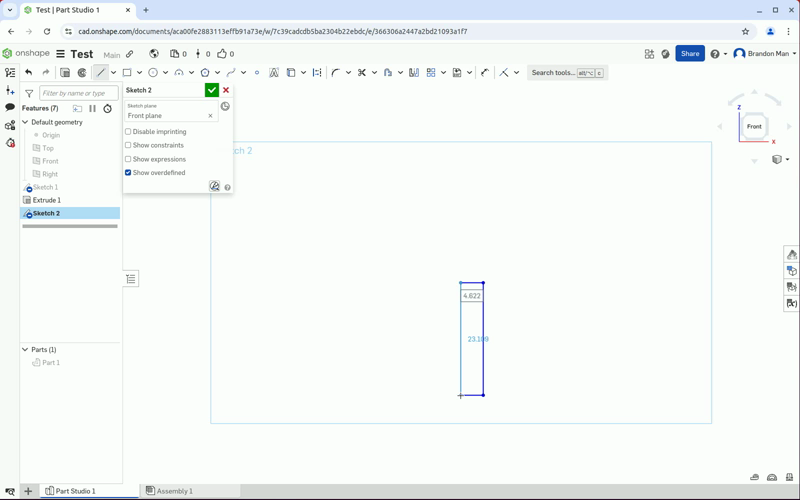
mouse_move(469, 329)
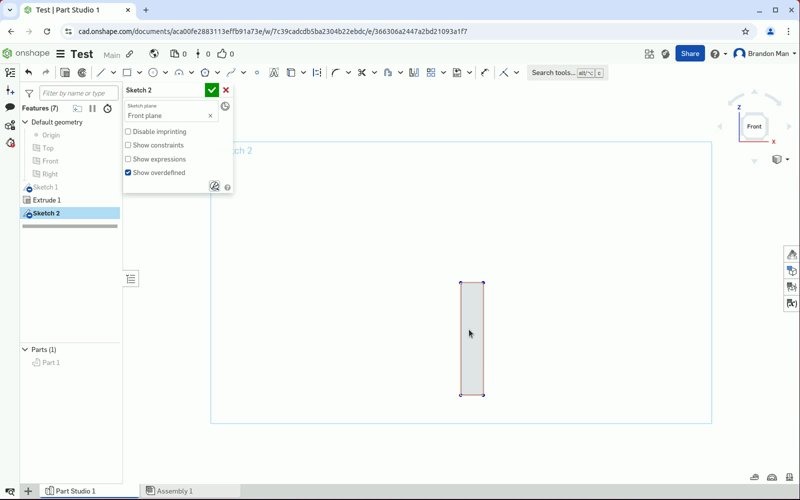
click(469, 329)
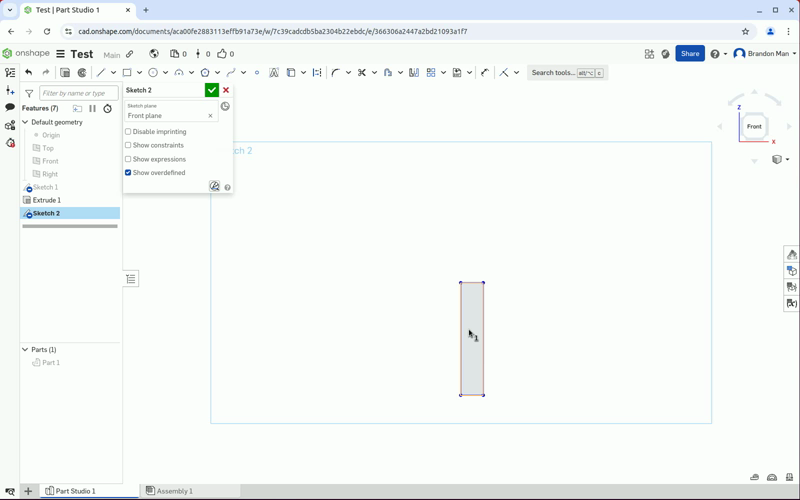
mouse_move(73, 352)
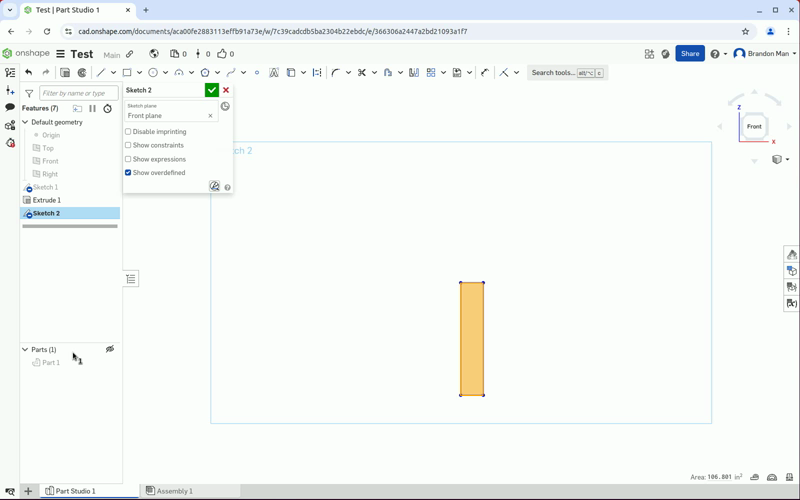
key(shift+y)
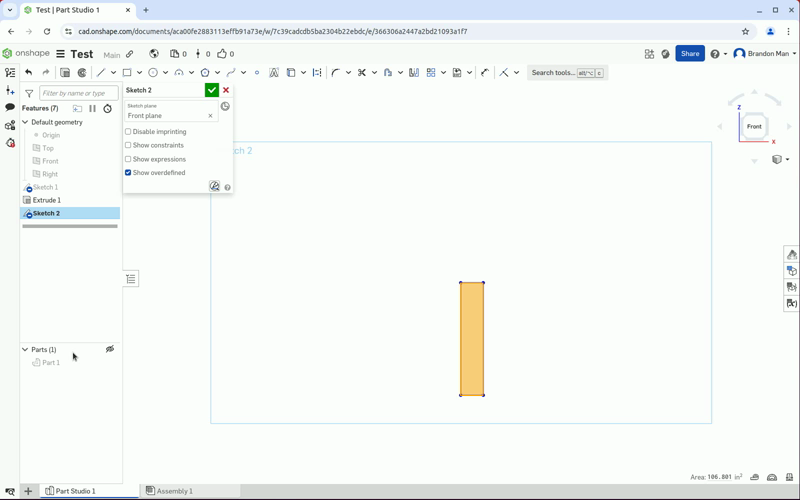
key(shift+e)
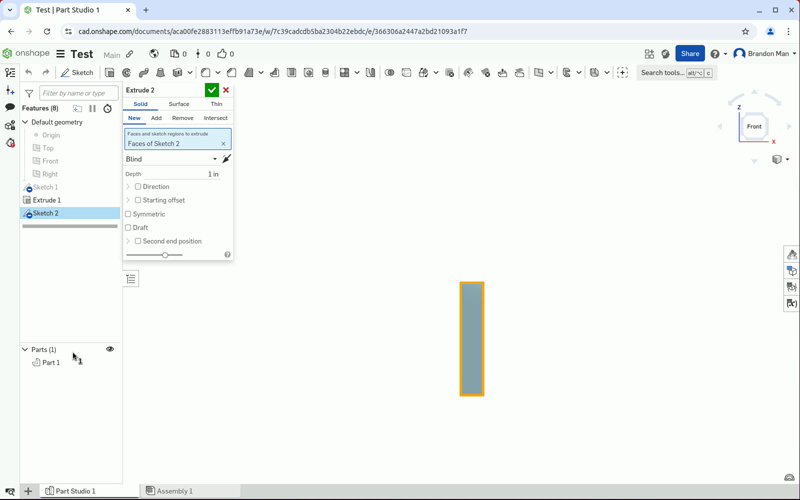
mouse_move(143, 106)
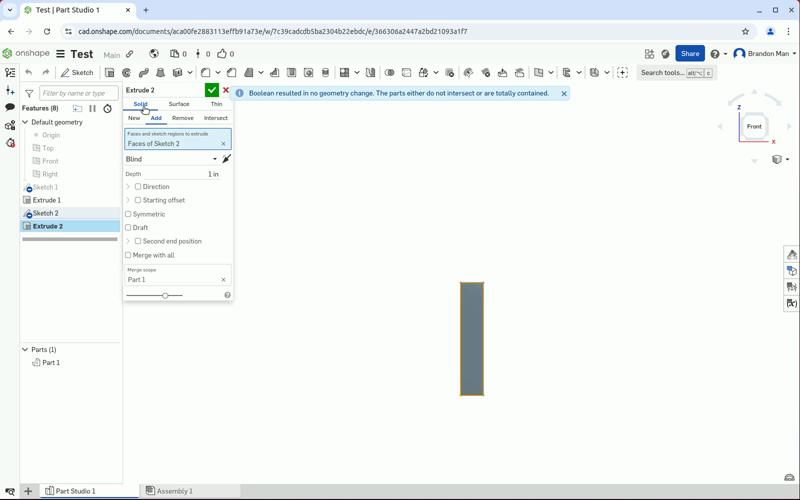
click(143, 106)
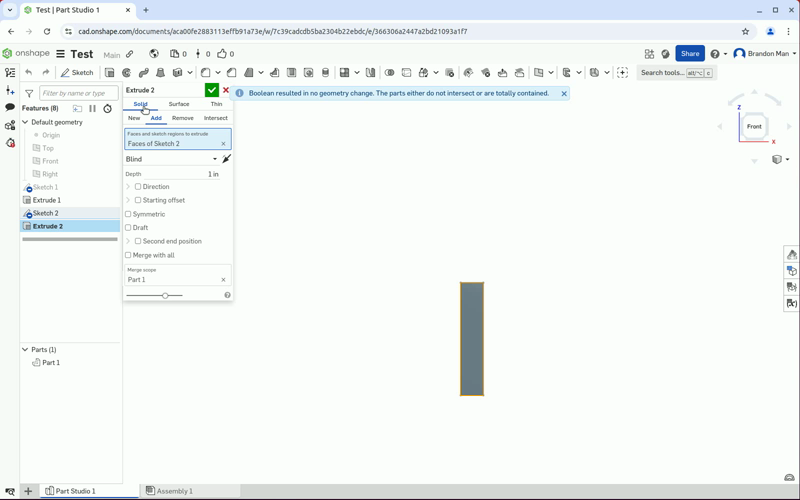
mouse_move(137, 120)
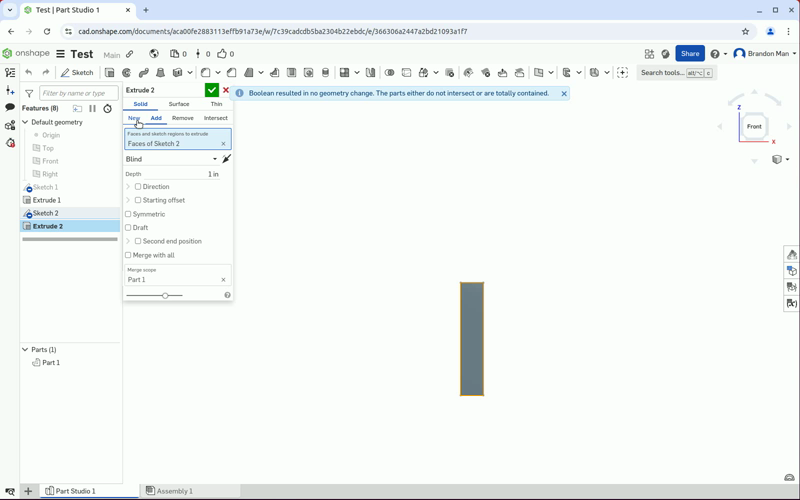
click(137, 120)
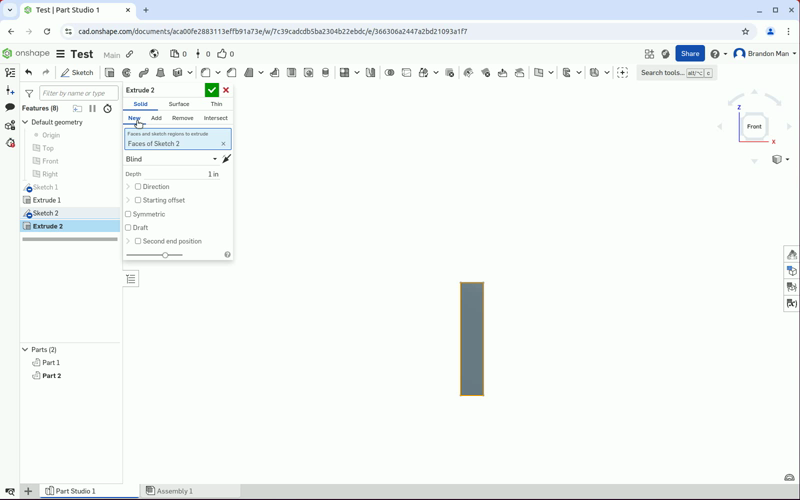
key(tab, 4)
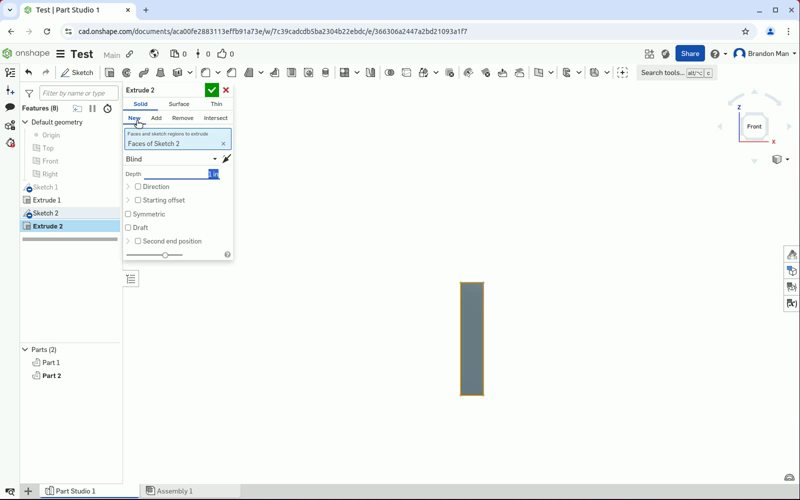
text(17.331)
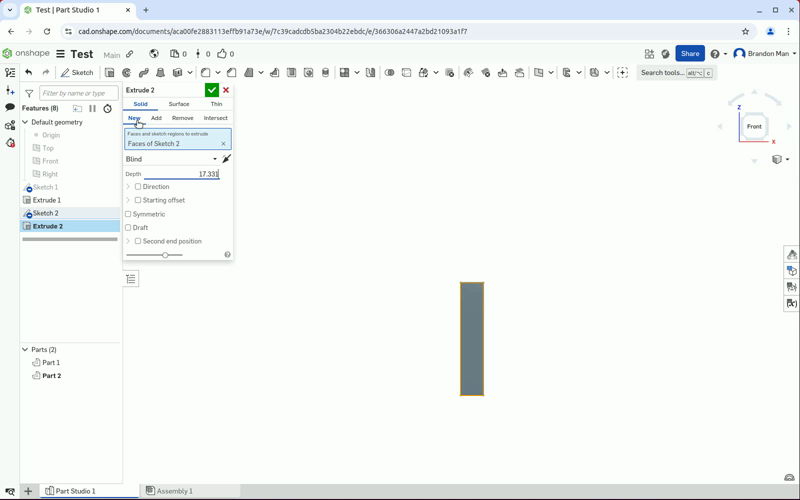
key(enter)
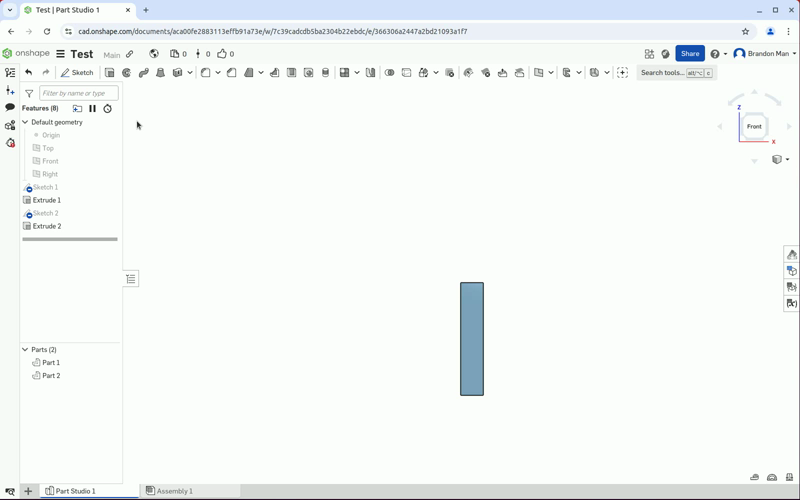
key(shift+h)
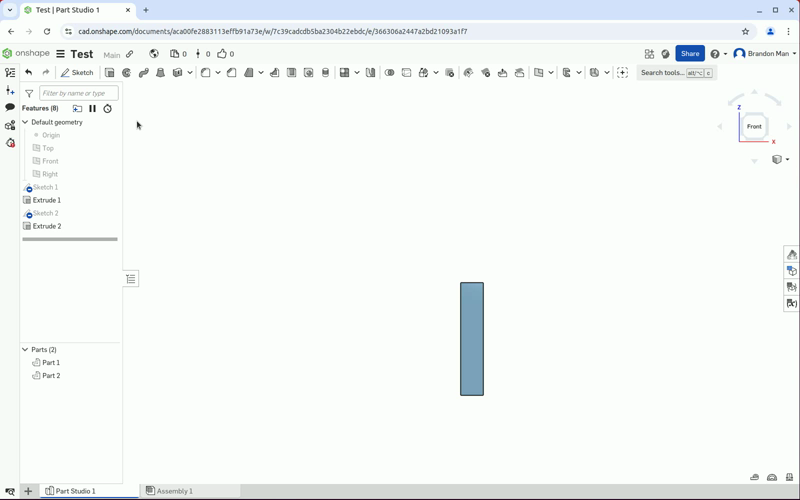
key(shift+h)
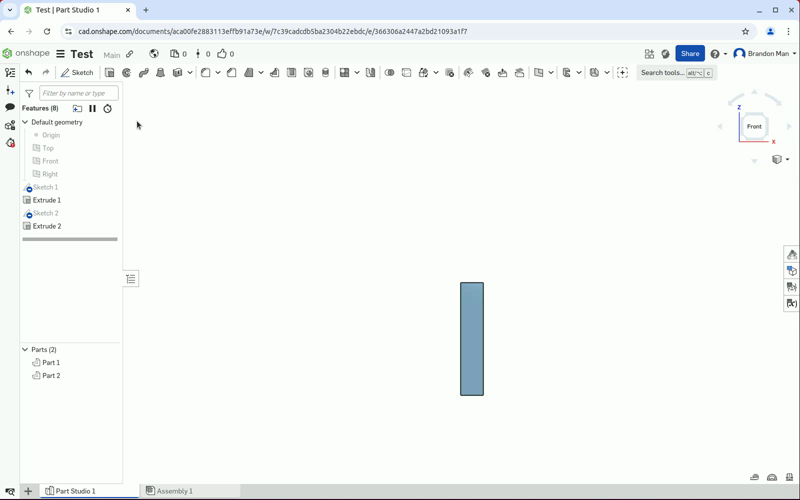
mouse_move(73, 189)
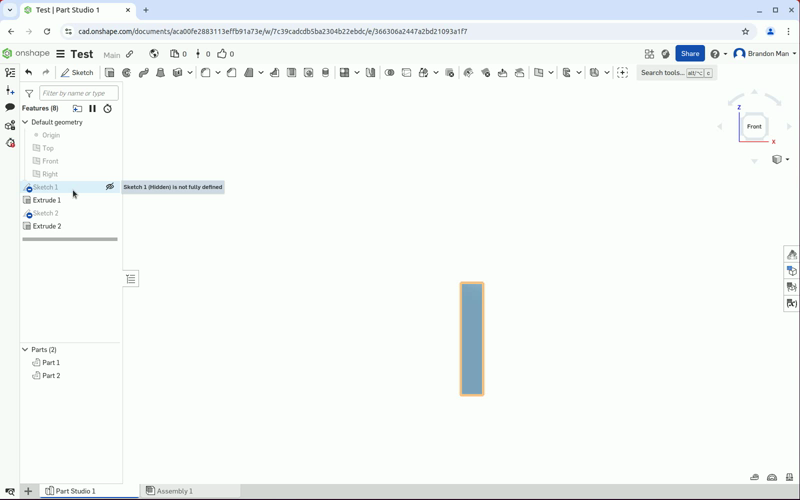
click(73, 189)
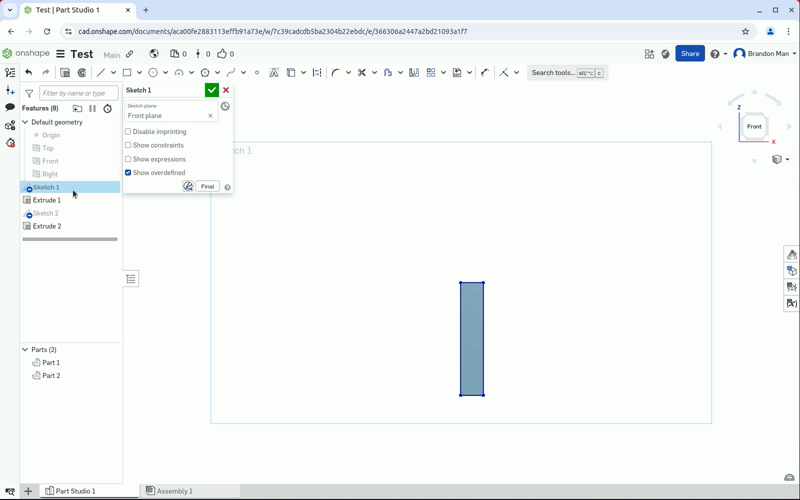
mouse_move(229, 92)
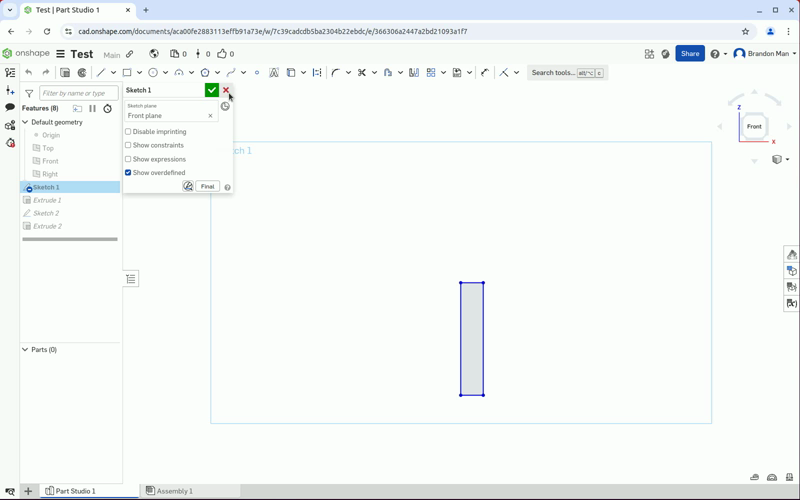
click(229, 92)
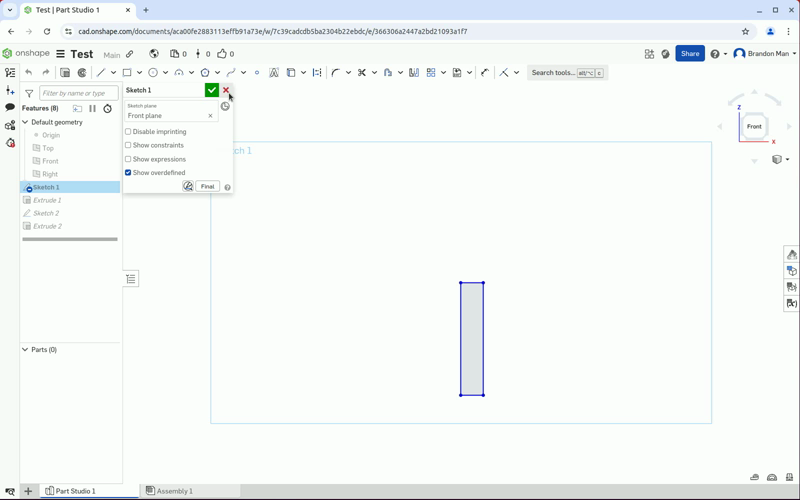
key(shift+s)
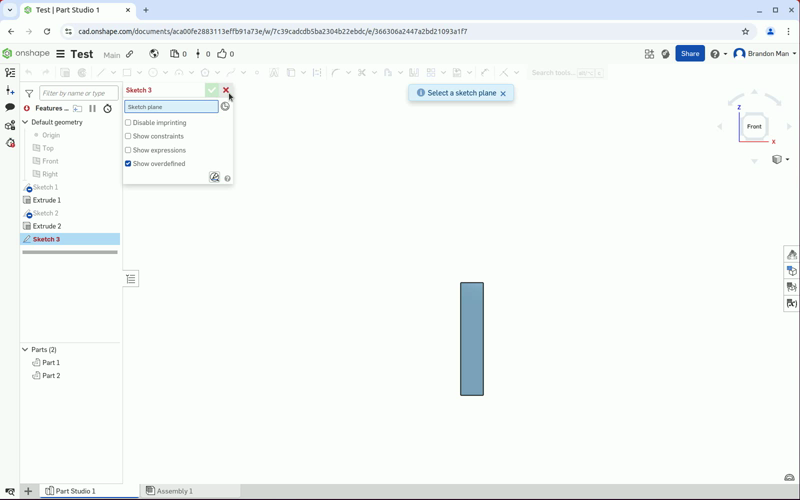
mouse_move(73, 163)
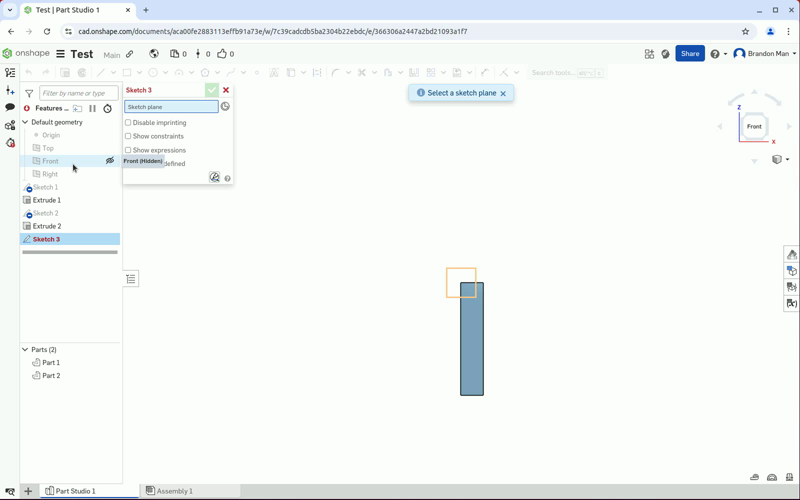
click(73, 163)
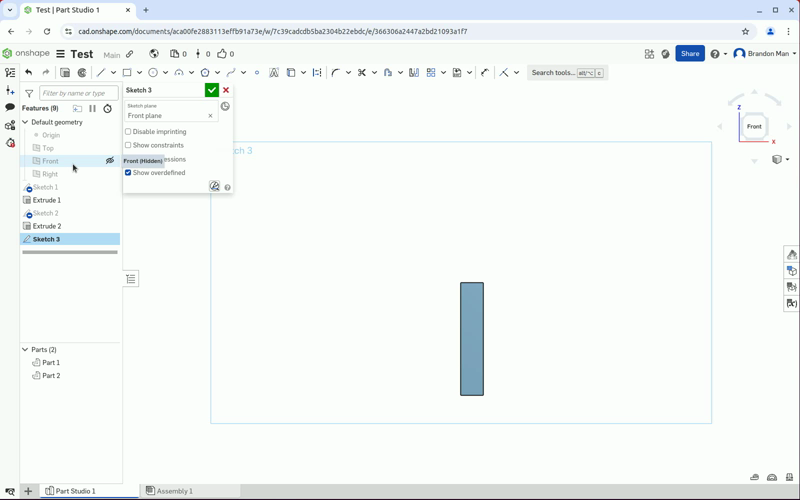
mouse_move(73, 352)
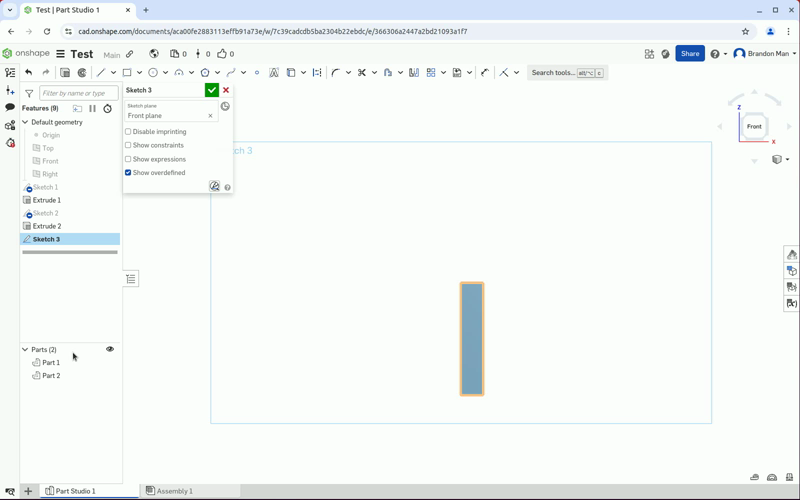
key(y)
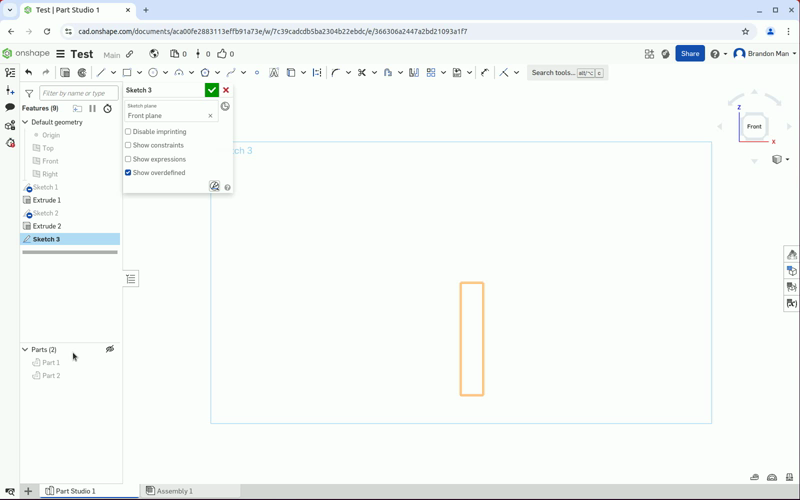
key(l)
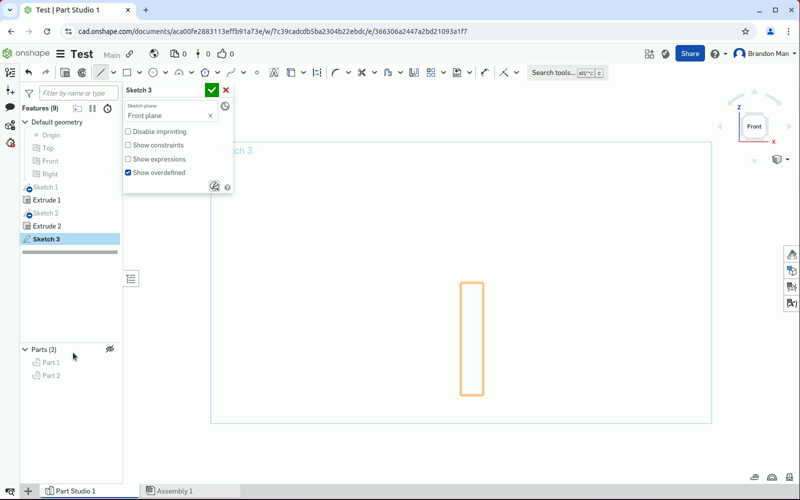
key_down(shift)
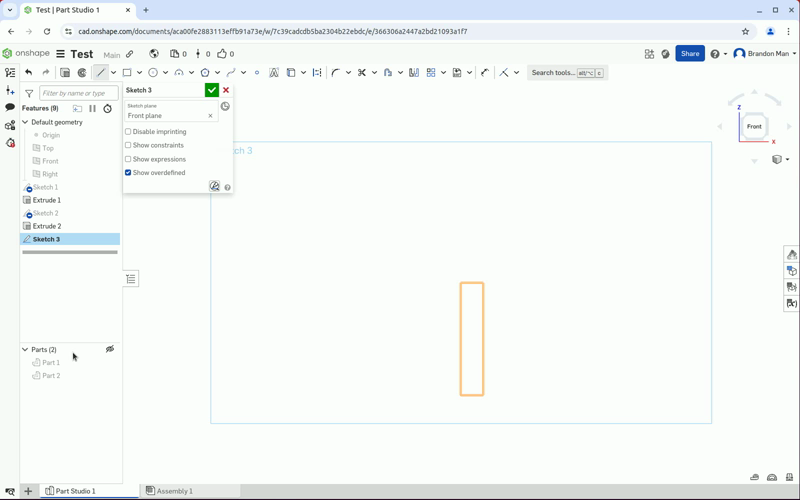
mouse_move(460, 305)
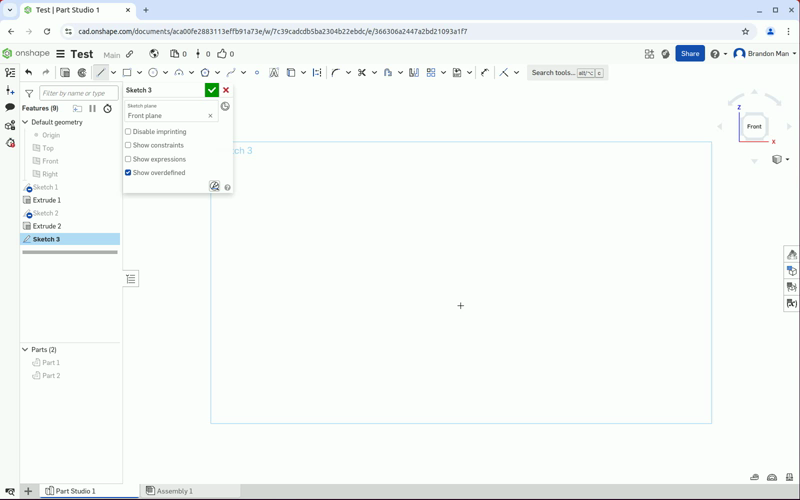
click(460, 305)
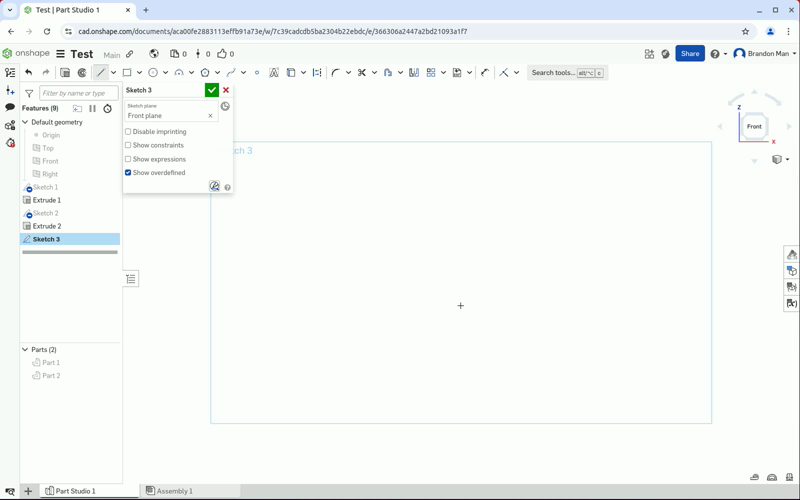
key_up(shift)
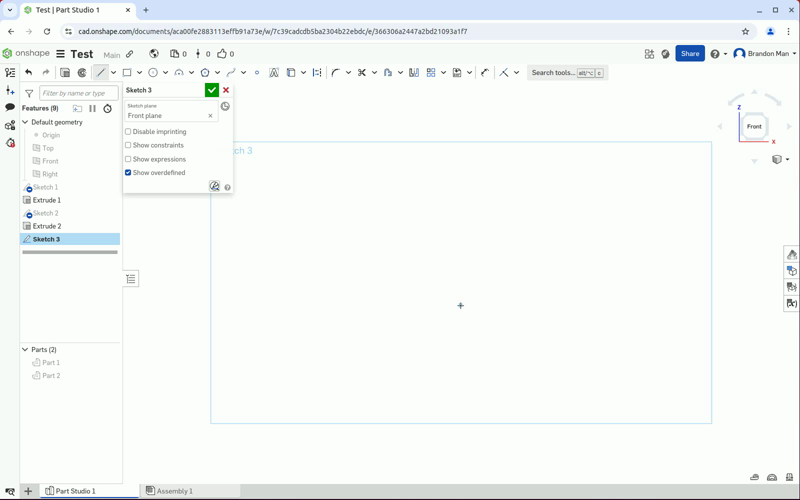
key_down(shift)
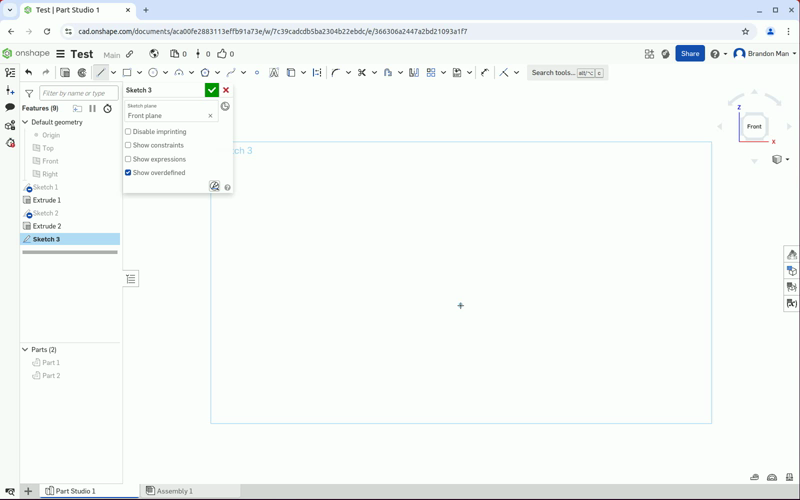
mouse_move(573, 305)
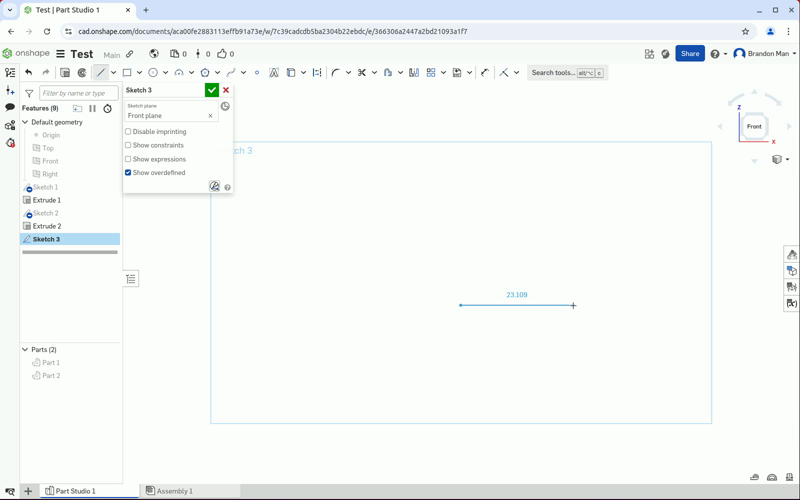
click(573, 305)
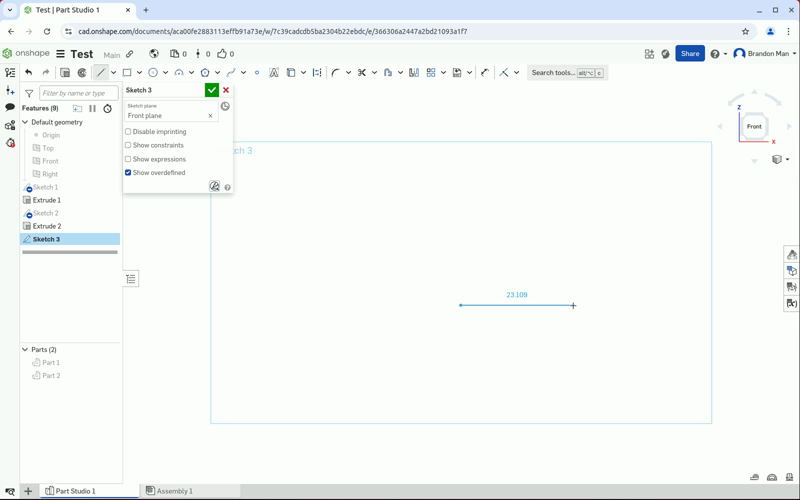
key_up(shift)
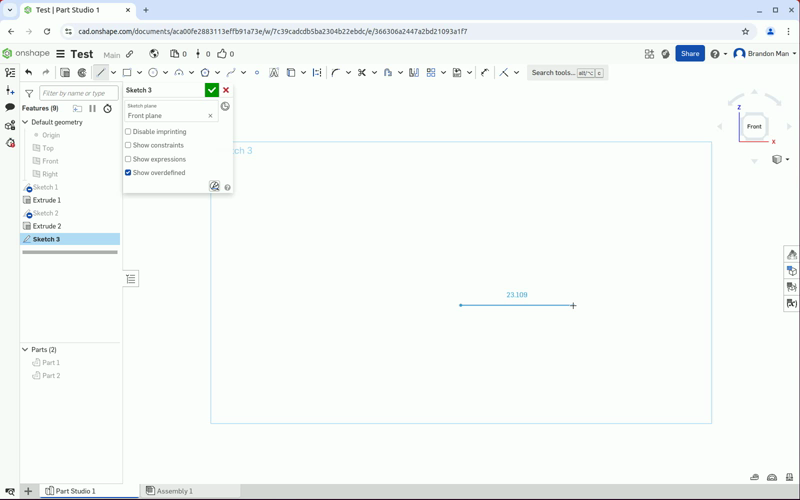
key_down(shift)
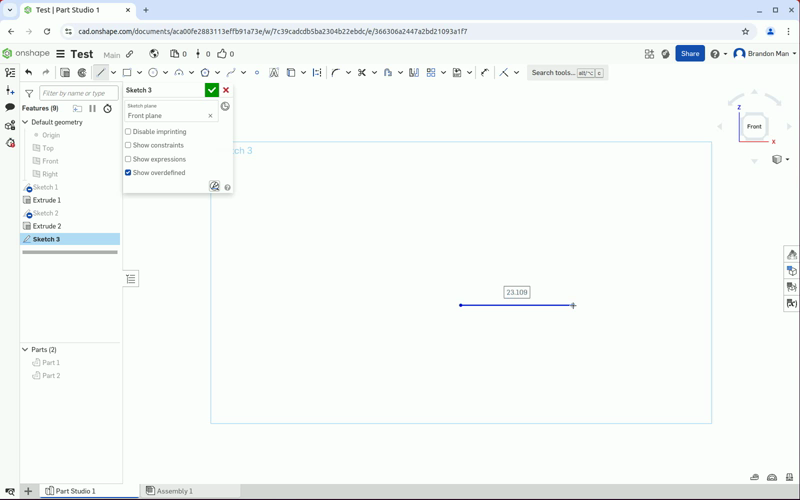
mouse_move(589, 305)
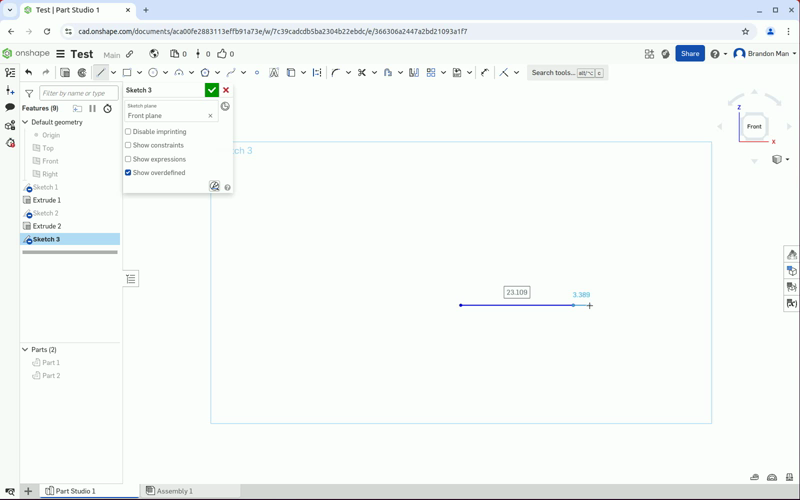
mouse_move(573, 282)
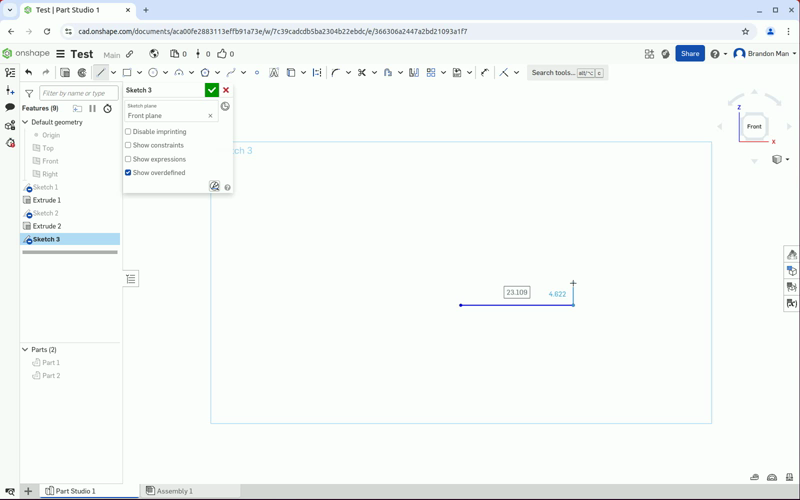
click(573, 282)
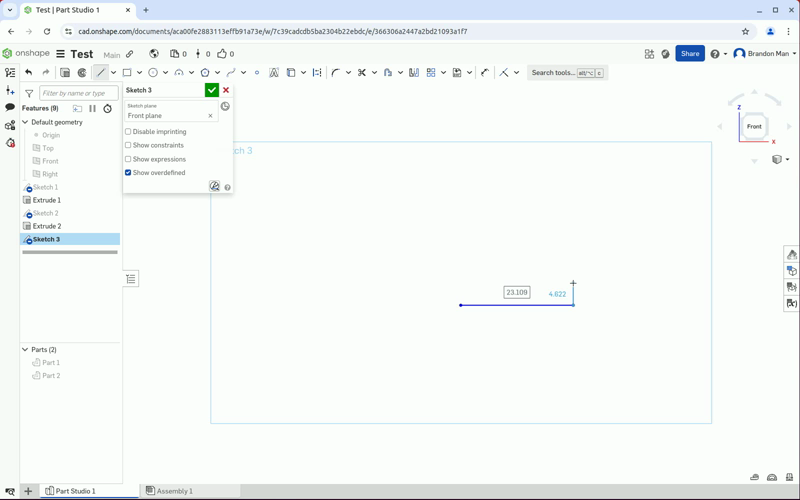
key_up(shift)
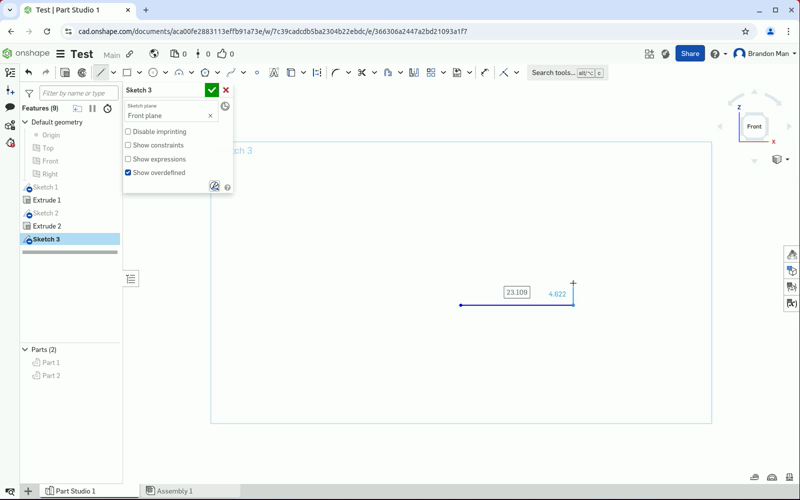
key_down(shift)
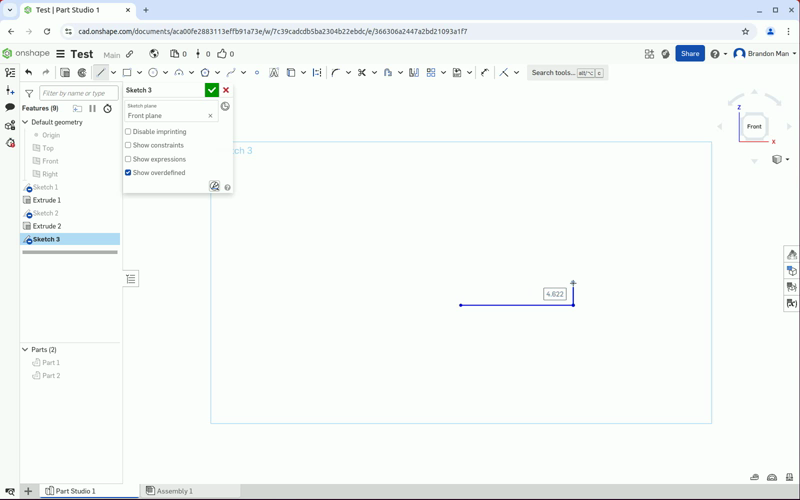
mouse_move(460, 282)
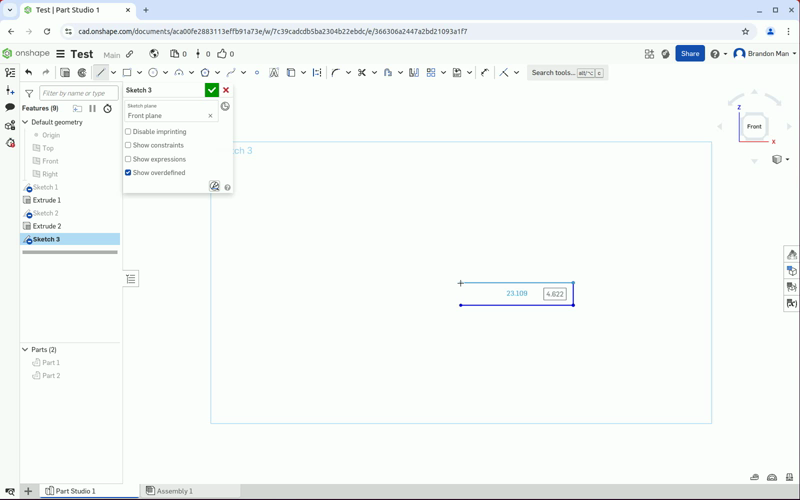
click(460, 282)
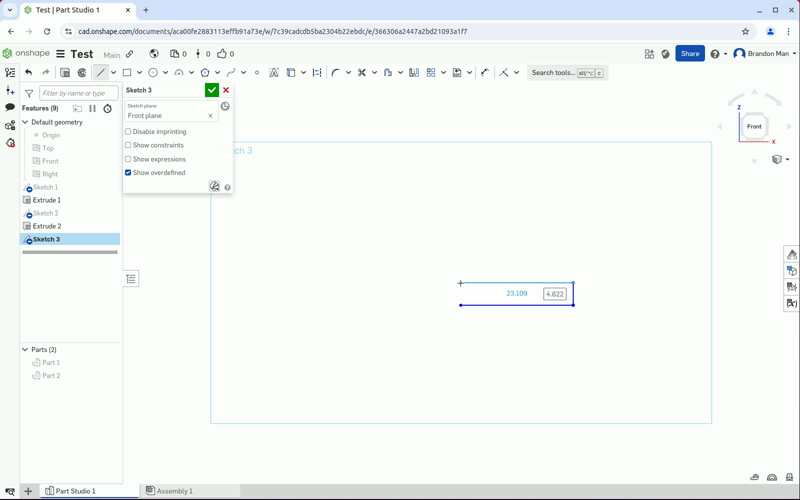
key_up(shift)
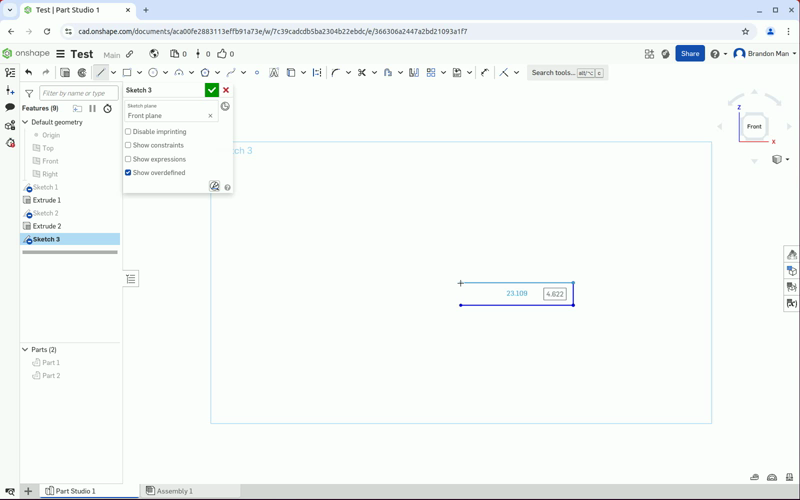
mouse_move(490, 282)
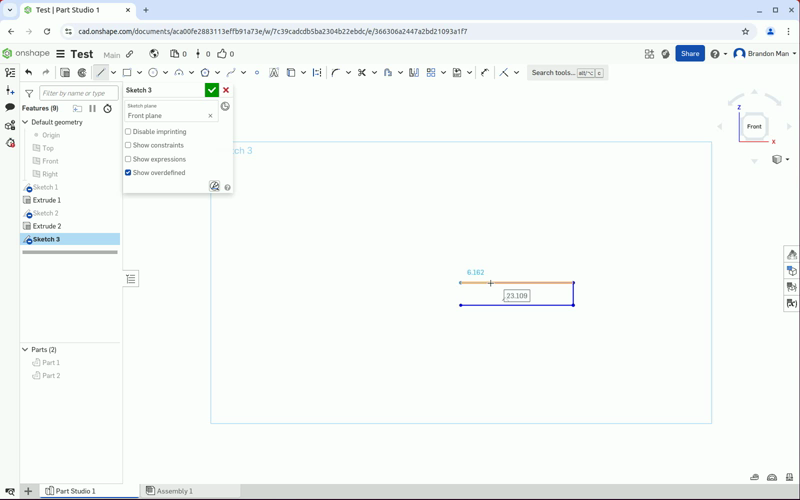
key_down(shift)
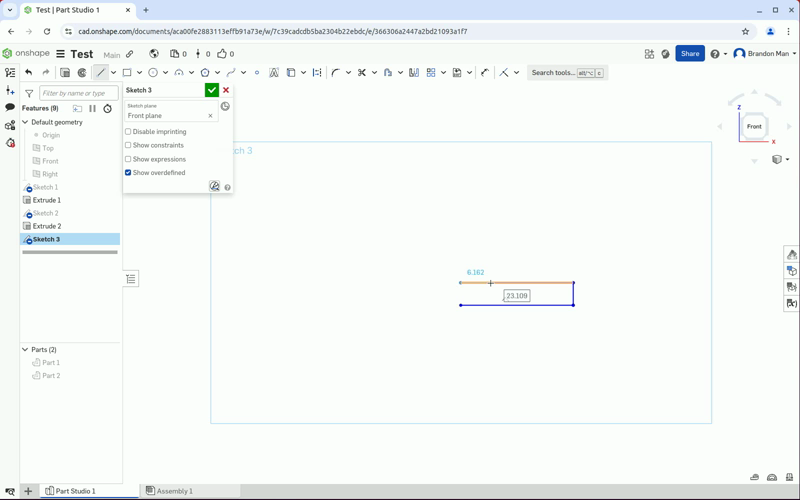
mouse_move(460, 305)
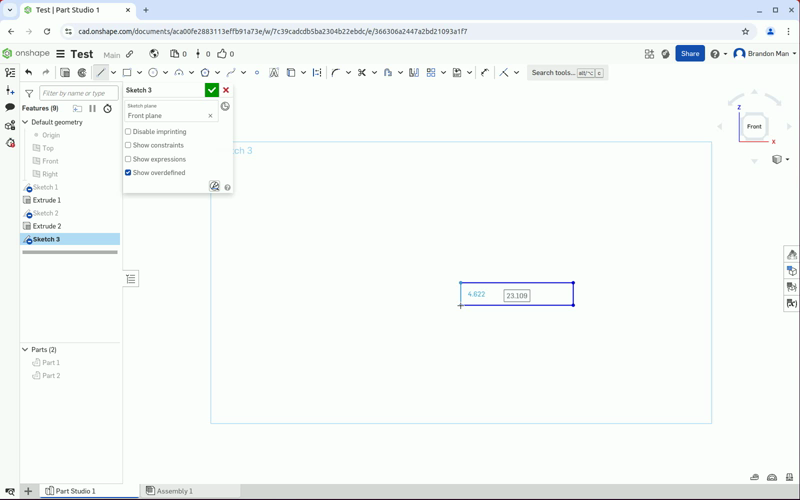
key_up(shift)
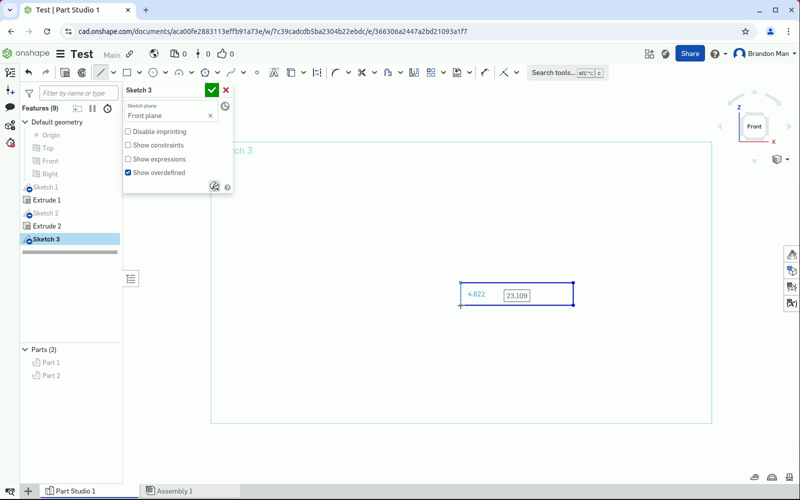
click(460, 305)
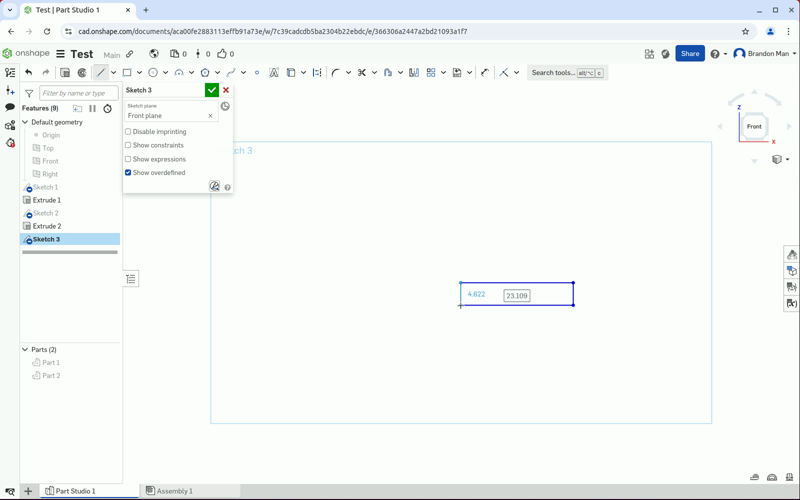
key(esc)
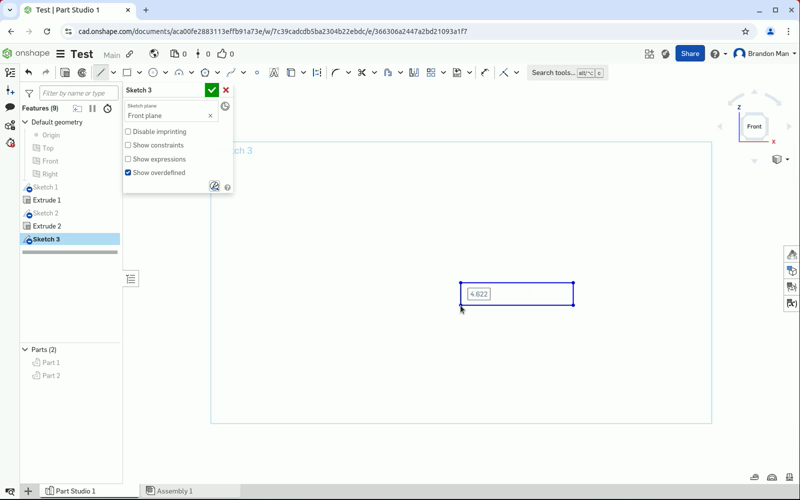
mouse_move(482, 289)
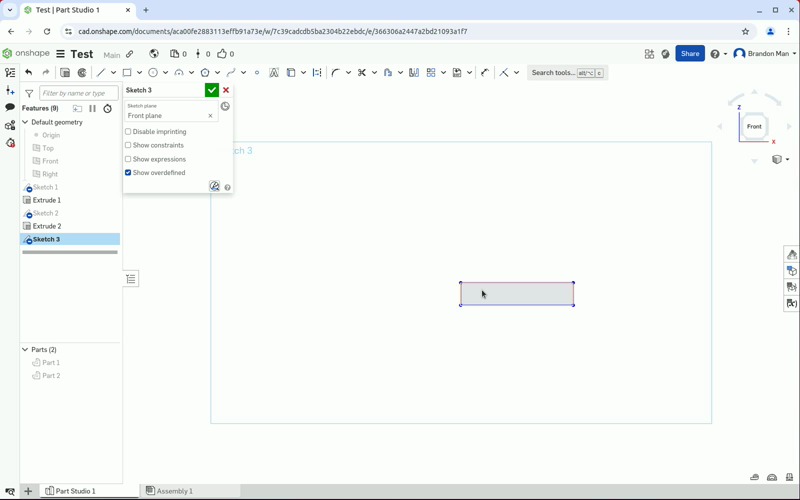
click(482, 289)
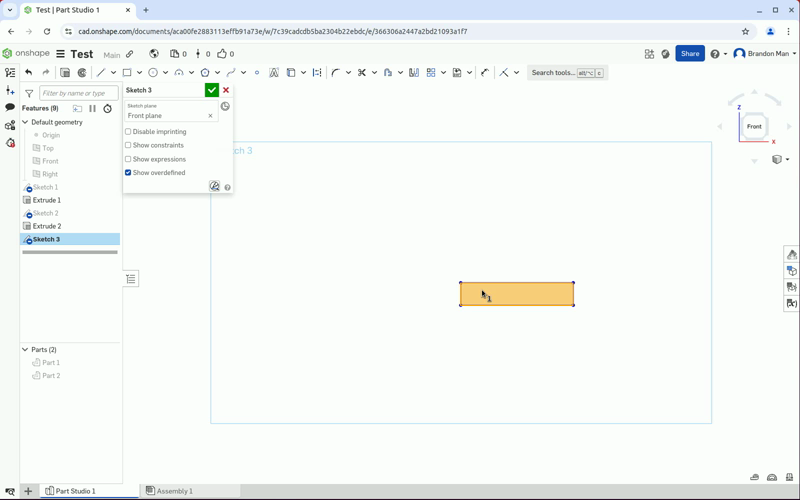
mouse_move(73, 352)
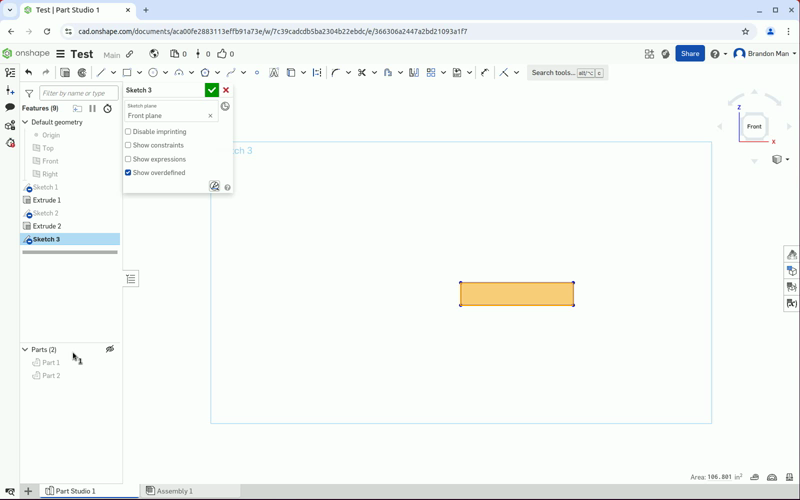
key(shift+y)
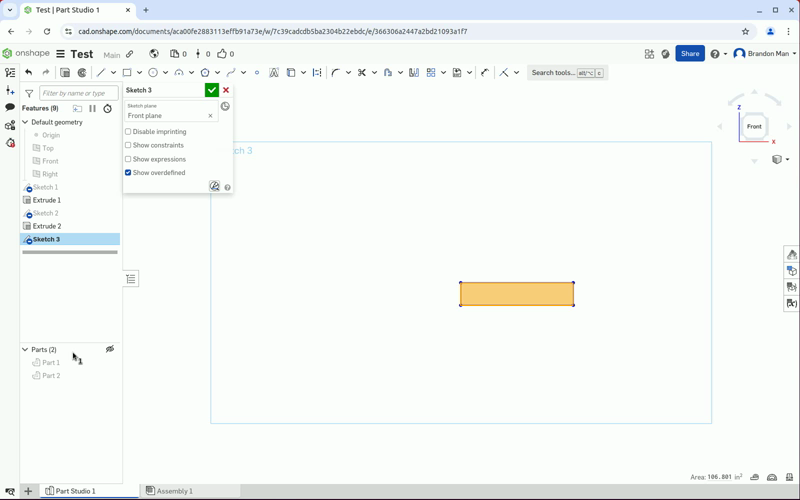
key(shift+e)
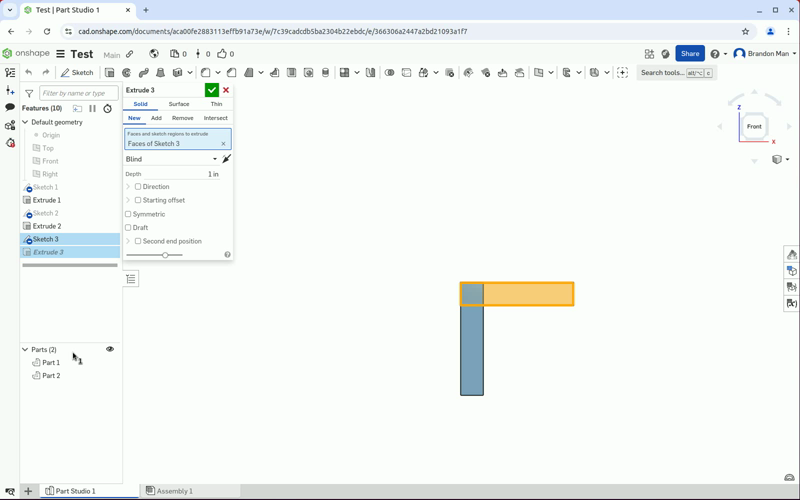
mouse_move(143, 106)
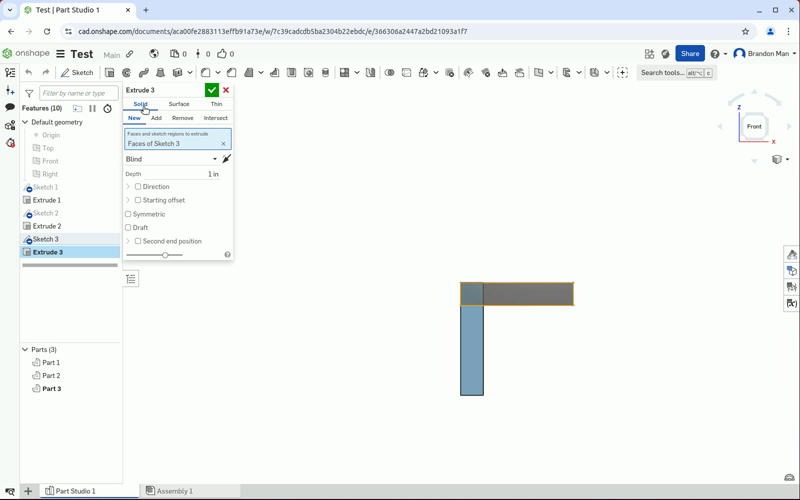
click(143, 106)
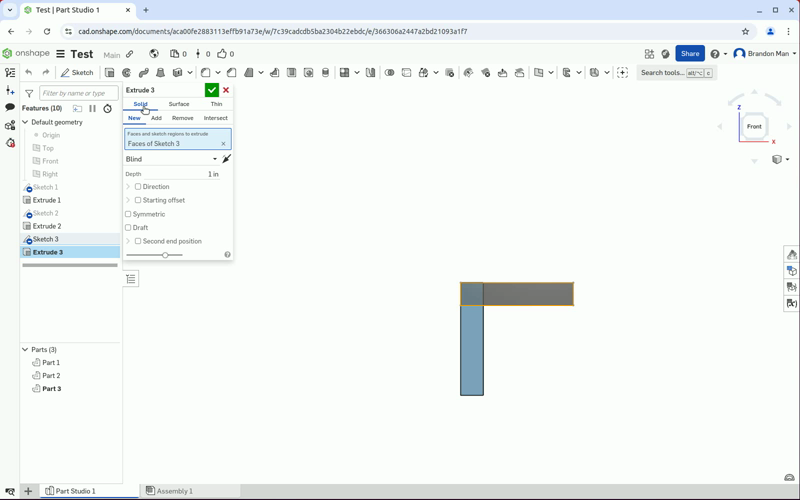
mouse_move(137, 120)
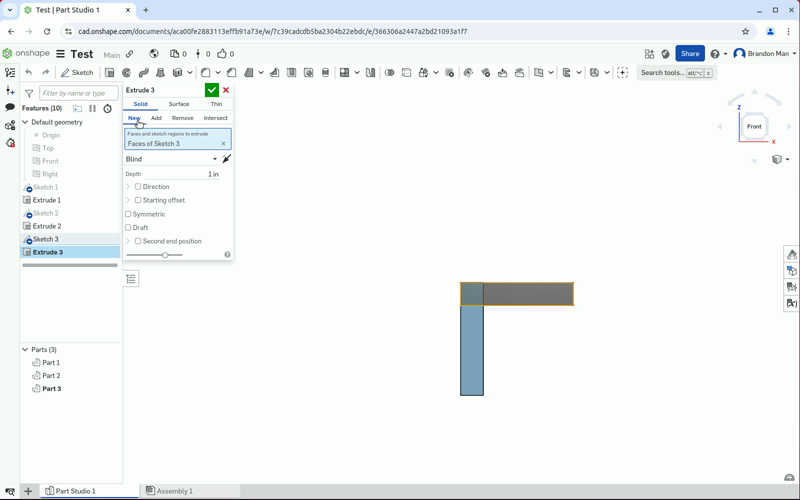
click(137, 120)
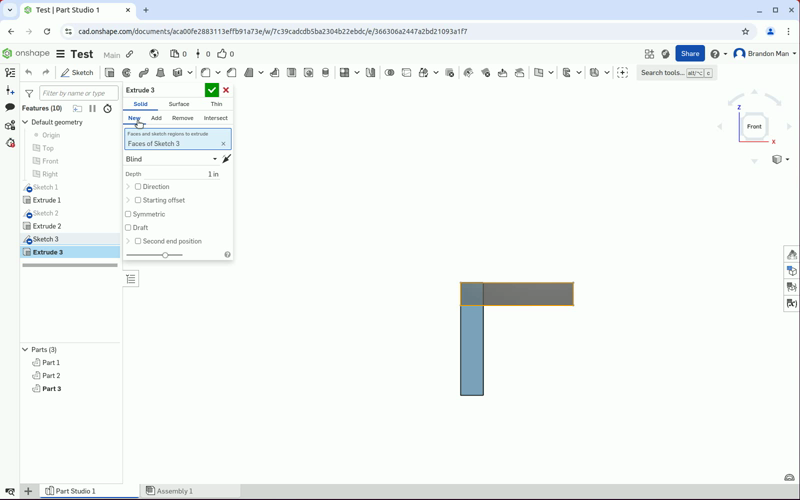
key(tab, 4)
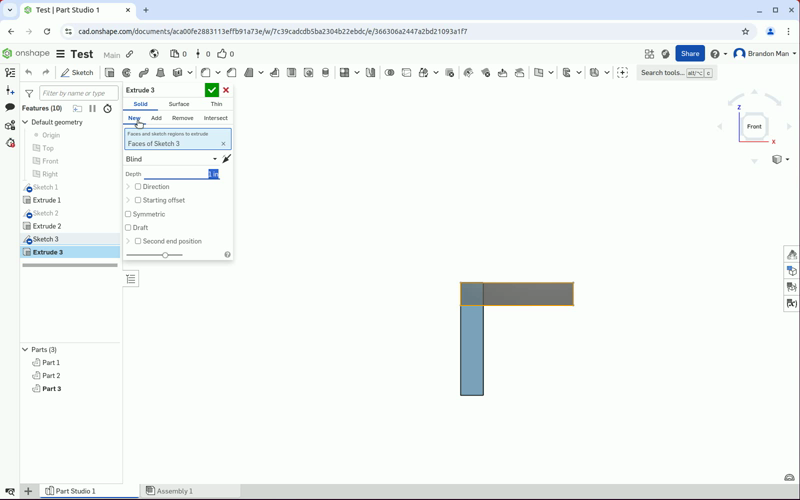
text(17.331)
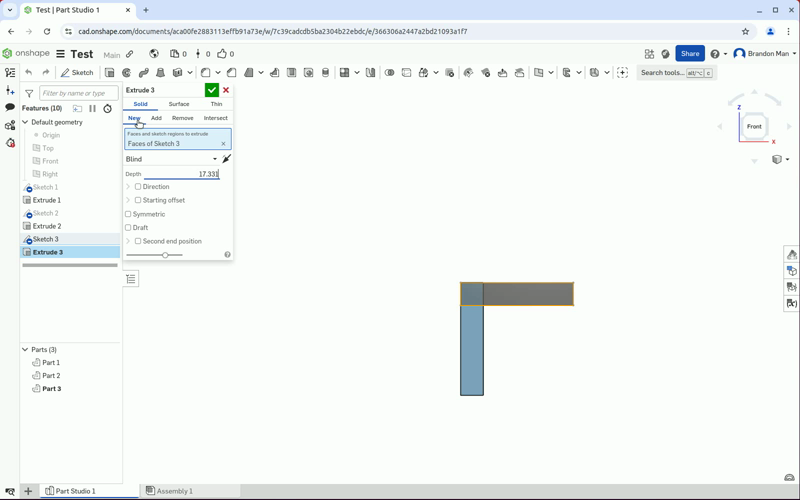
key(enter)
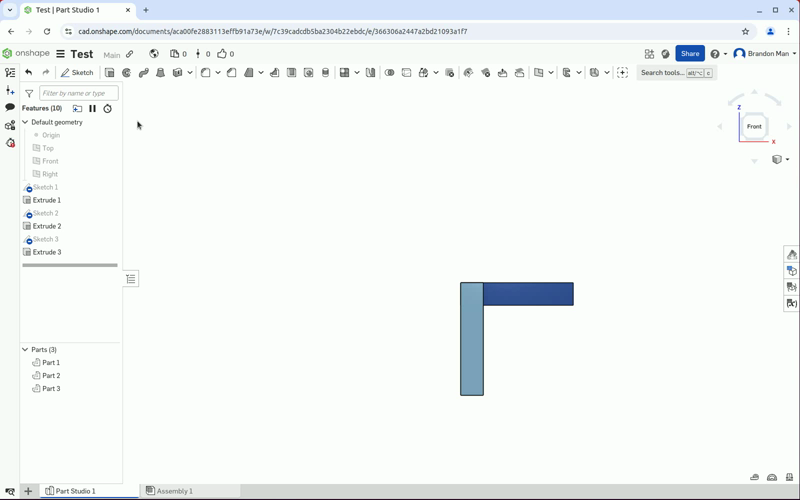
key(shift+h)
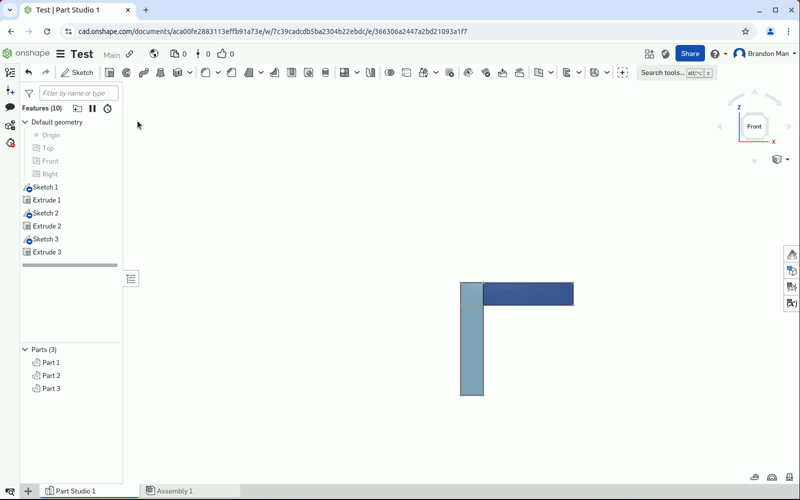
key(shift+h)
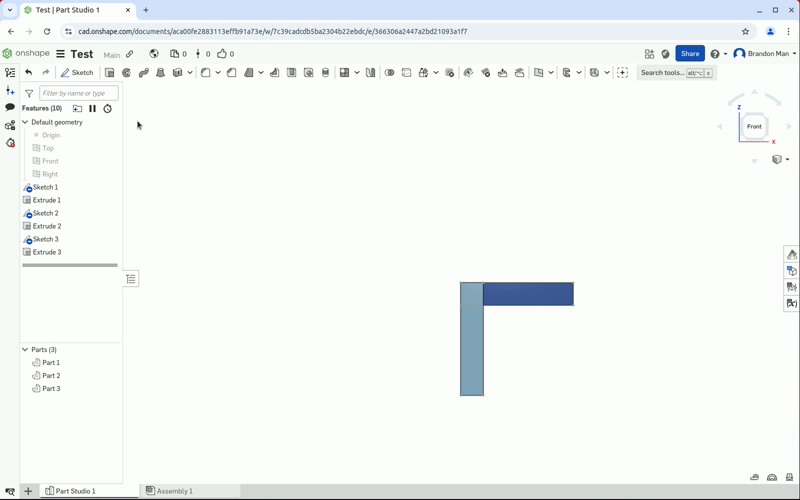
key(shift+7)
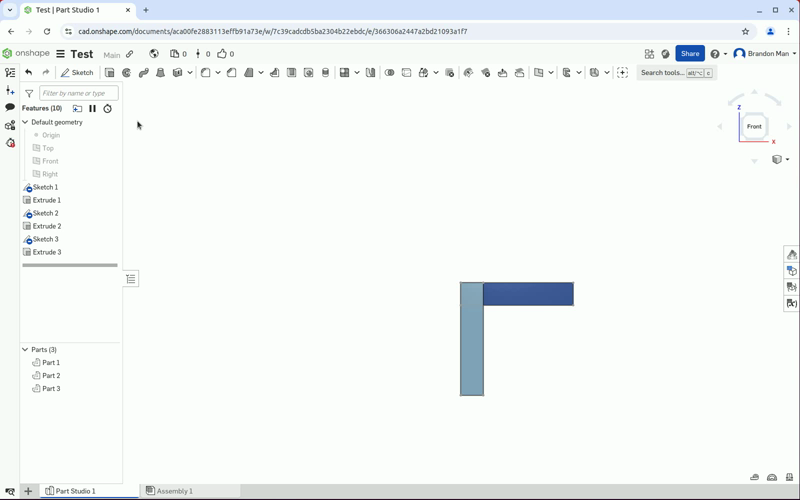
key(left, 2)
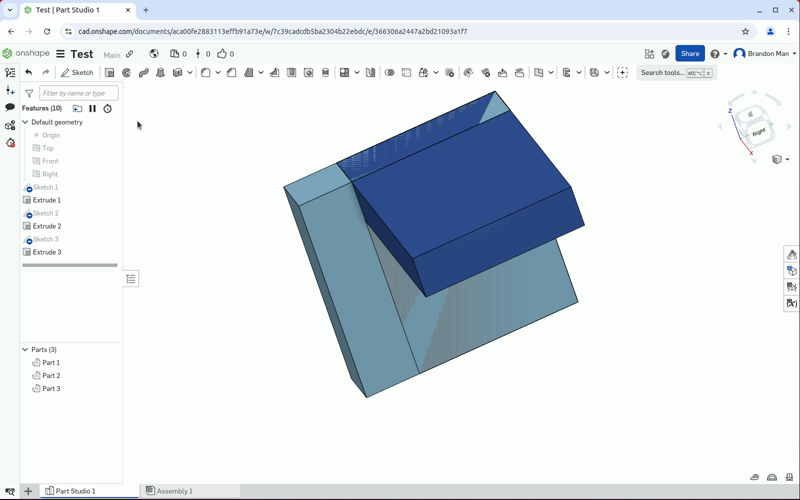
key(down, 2)
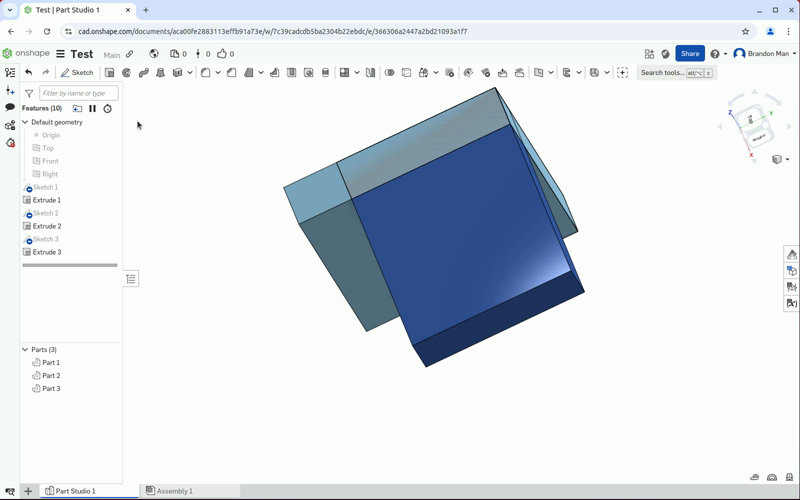
key(up, 2)
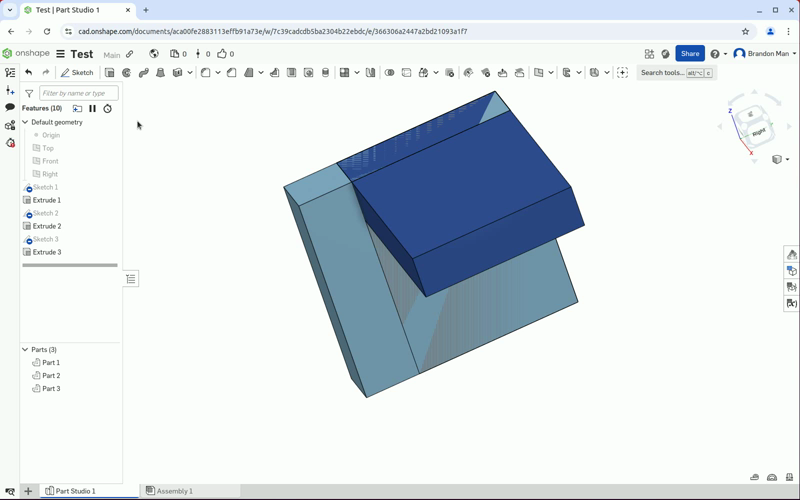
key(right, 2)
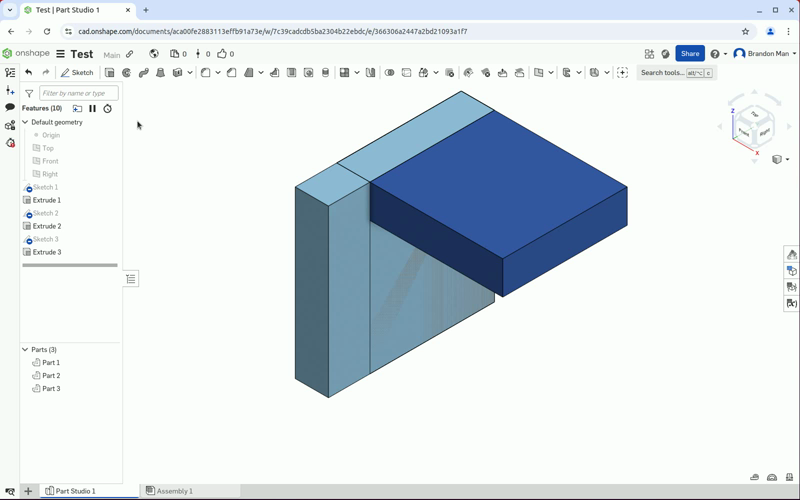
mouse_move(73, 189)
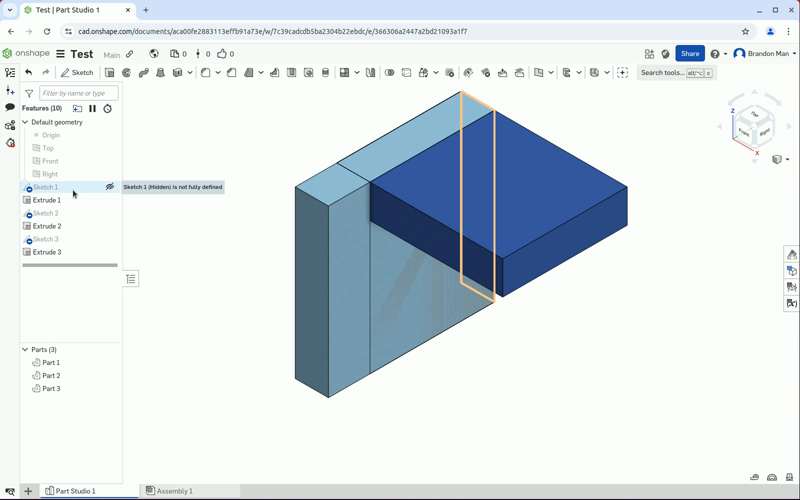
click(73, 189)